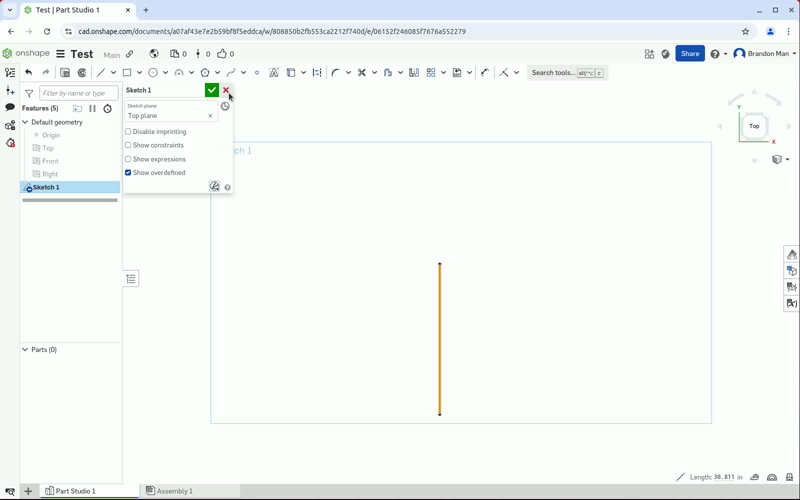
key(shift+h)
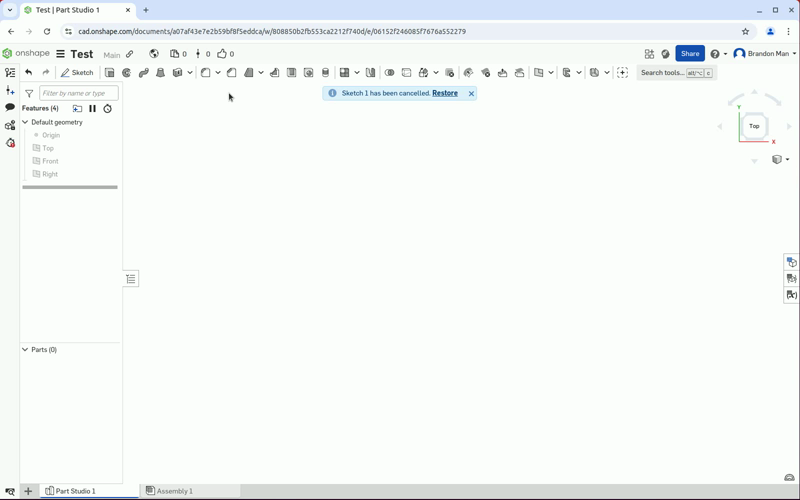
mouse_move(73, 352)
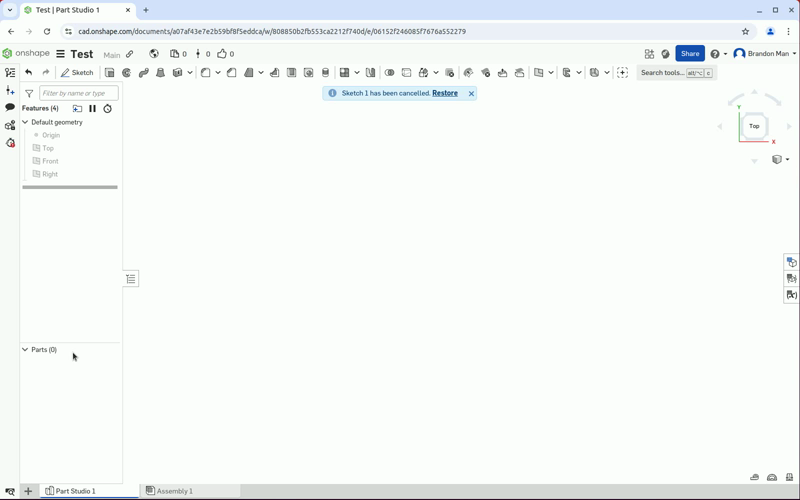
key(y)
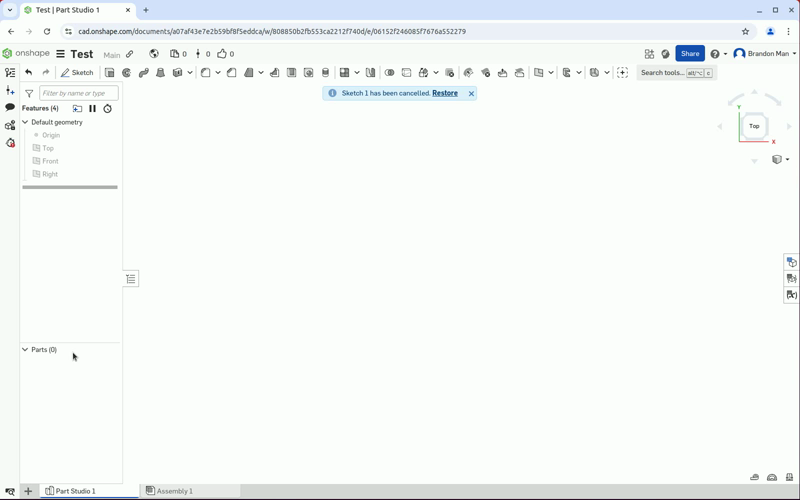
key(shift+p)
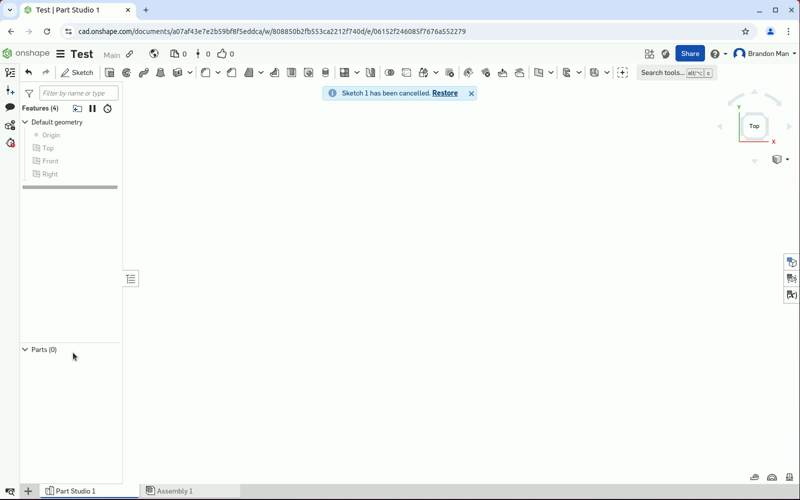
key(space)
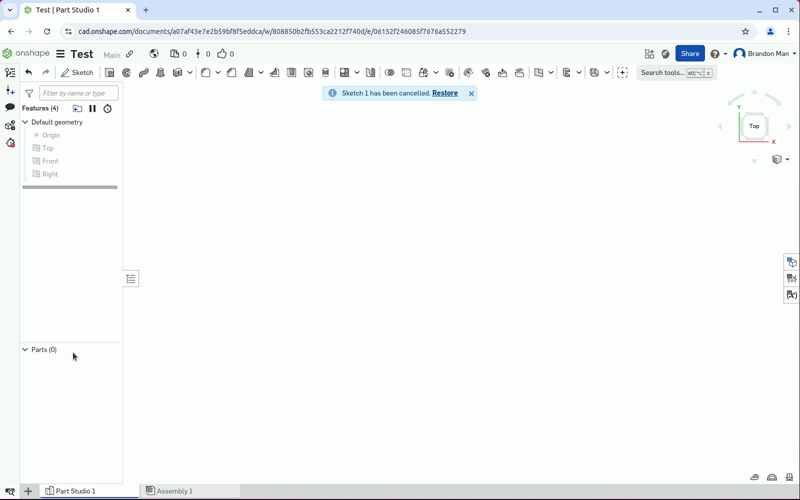
key_down(shift)
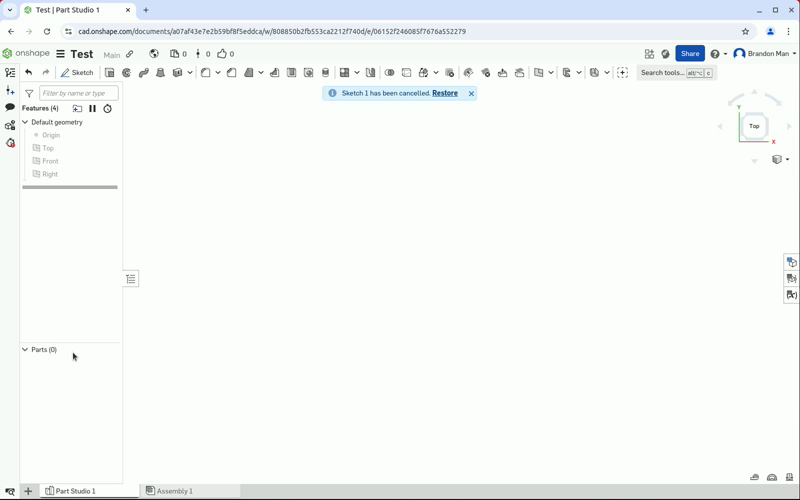
key(up)
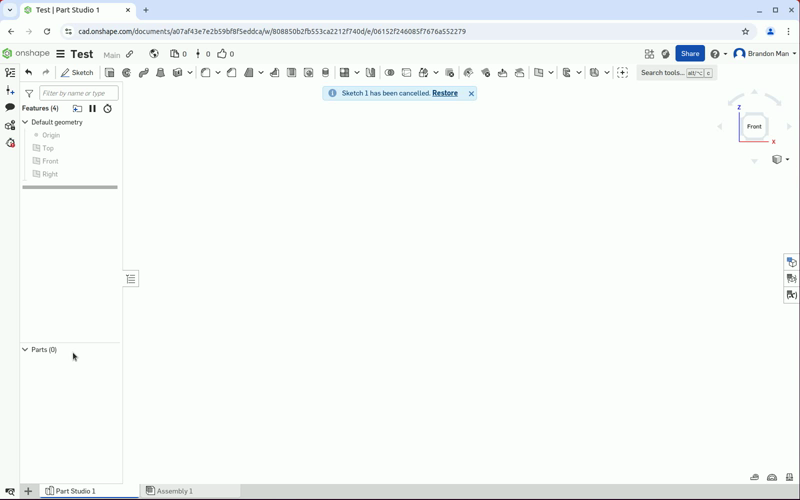
key_up(shift)
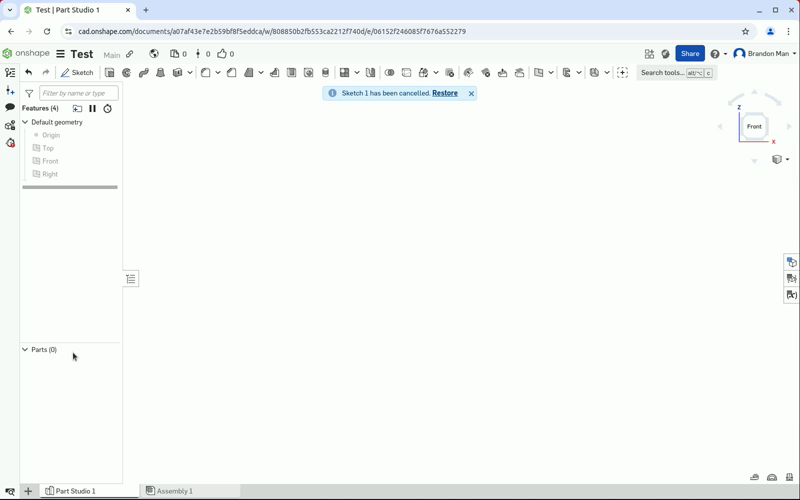
mouse_move(73, 352)
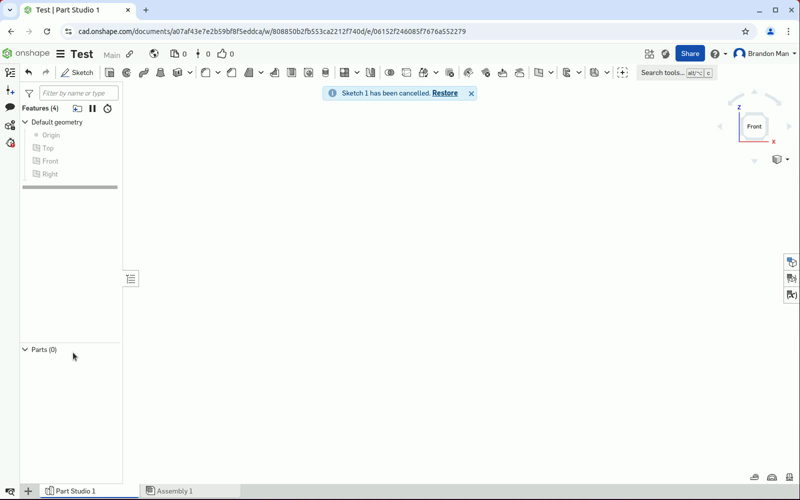
key(shift+y)
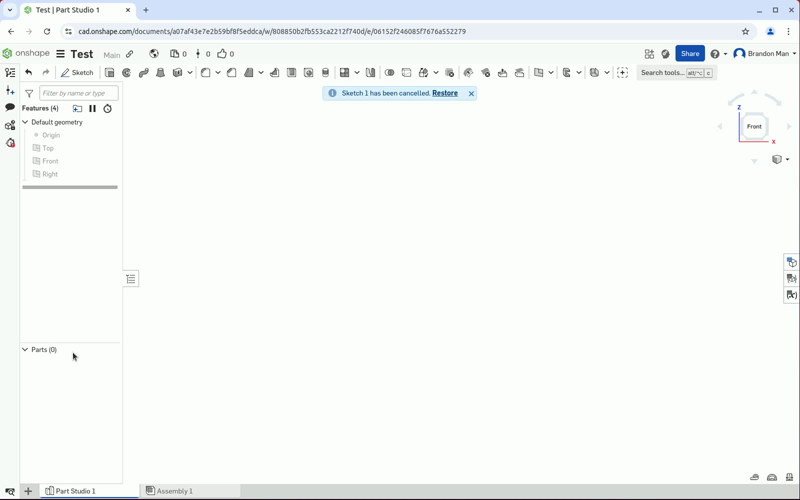
key(shift+s)
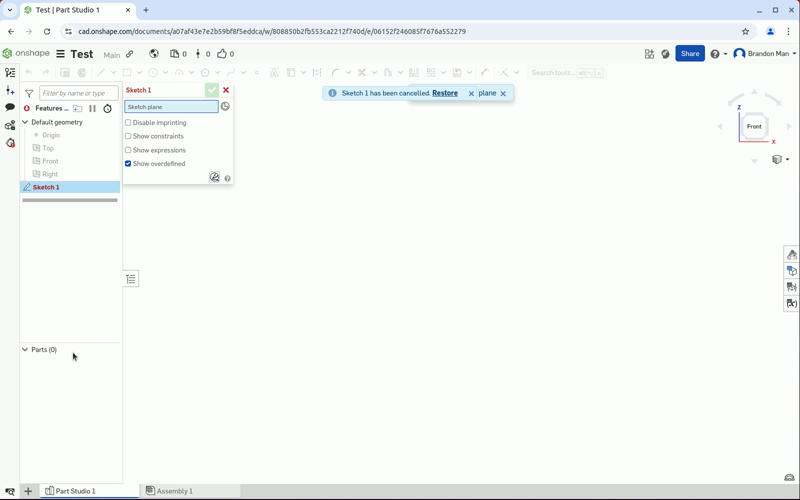
mouse_move(73, 163)
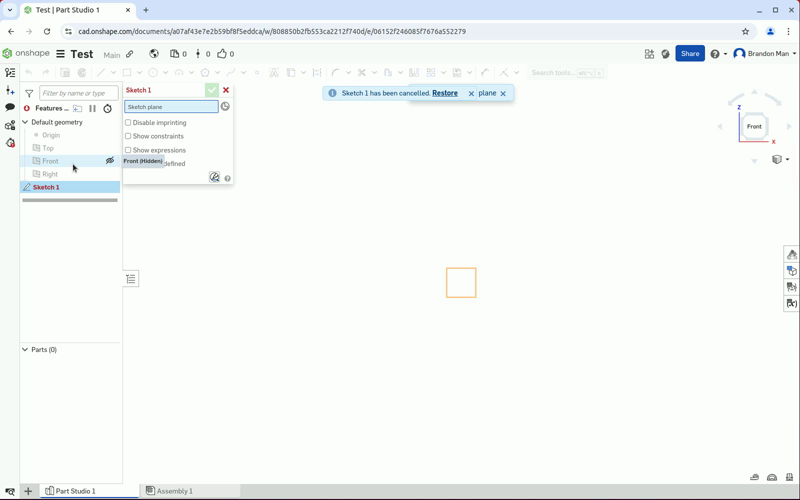
click(73, 163)
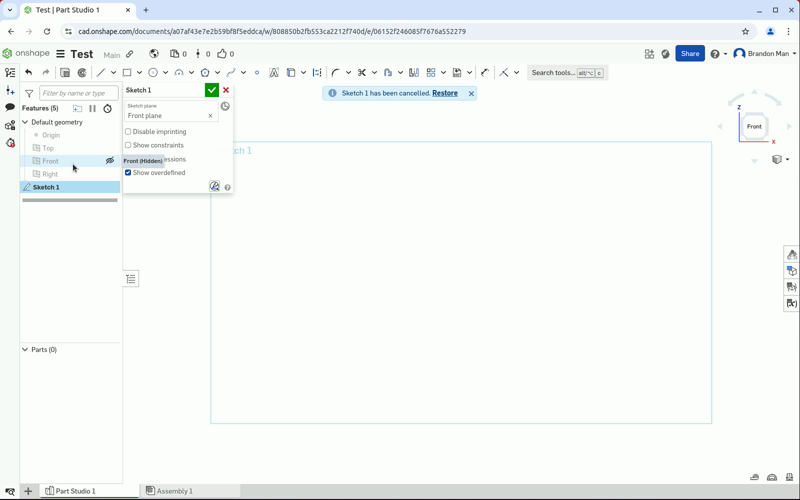
mouse_move(73, 352)
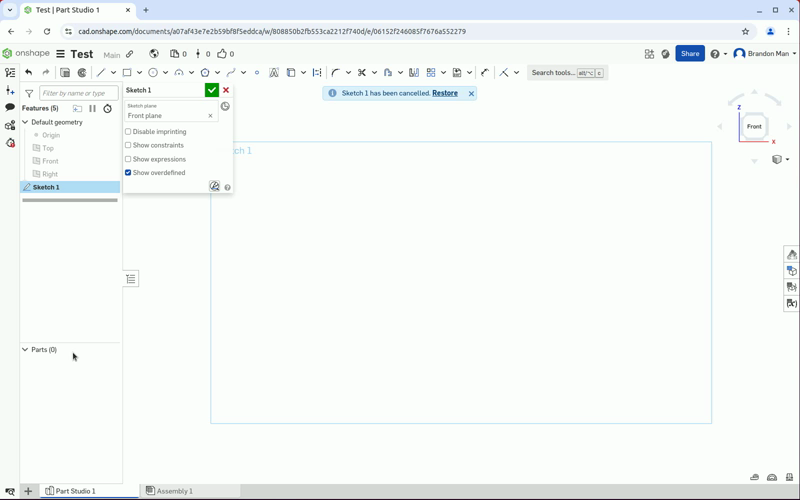
key(y)
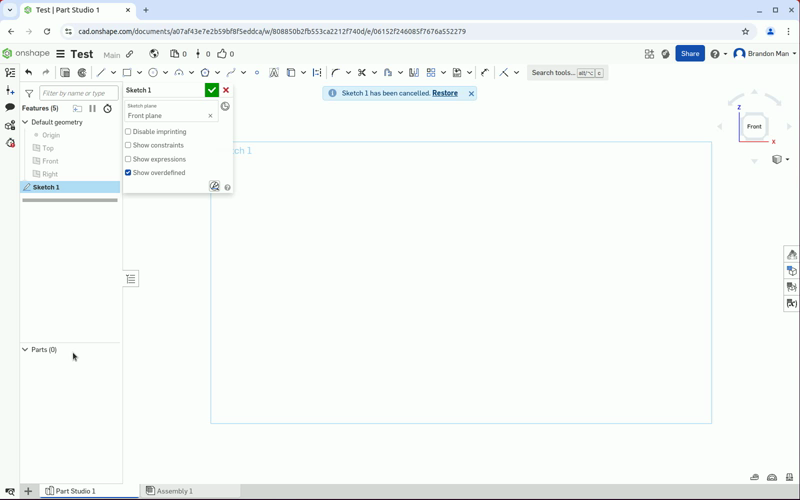
key(l)
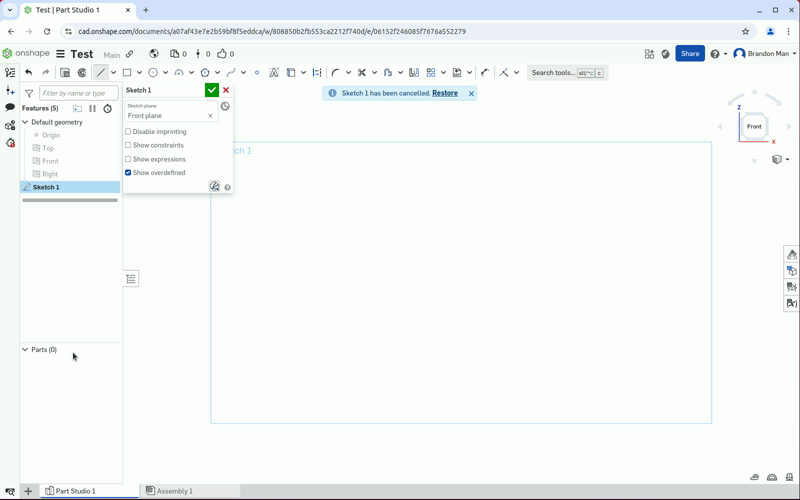
key_down(shift)
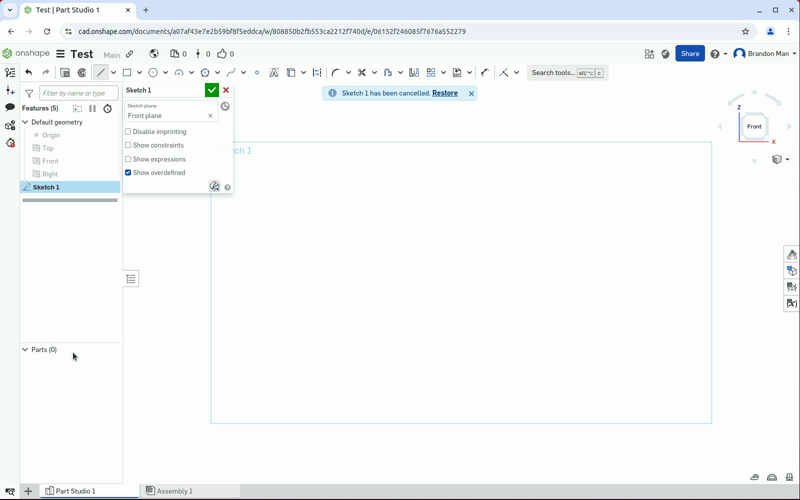
mouse_move(460, 282)
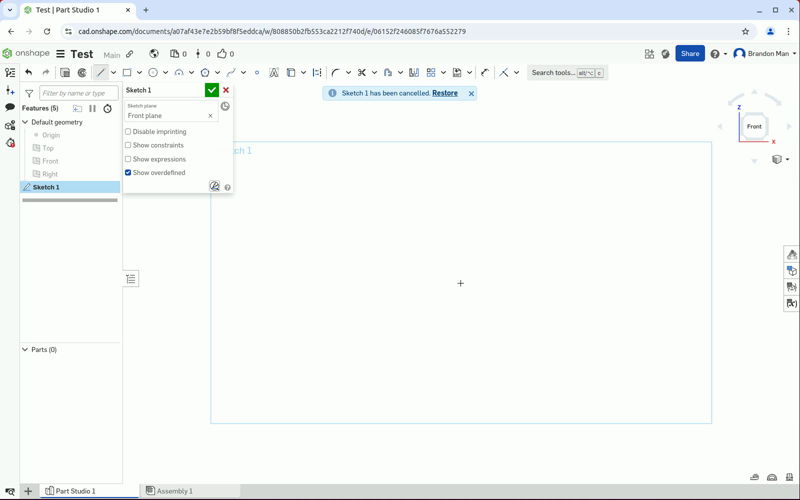
click(460, 282)
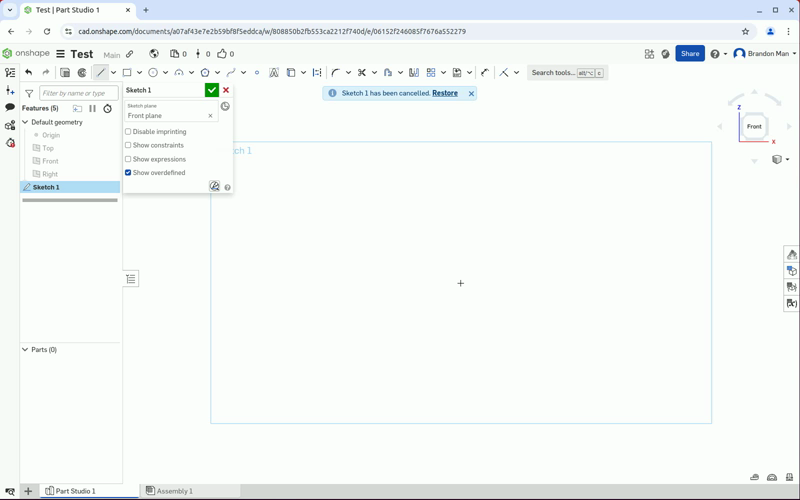
key_up(shift)
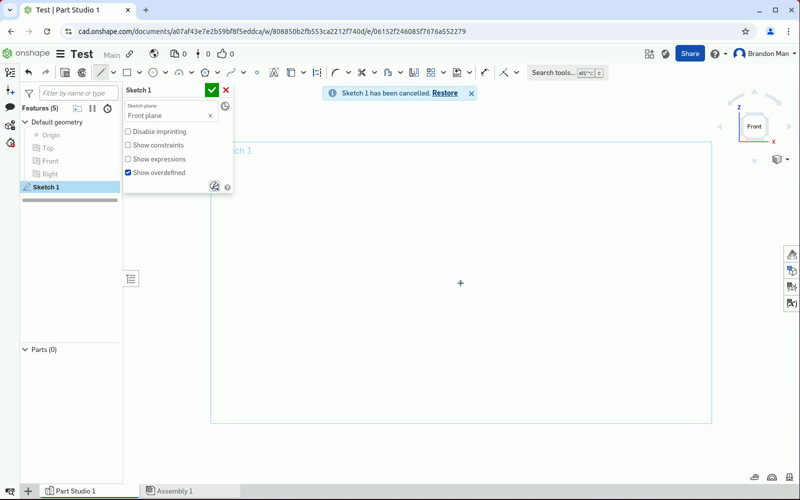
key_down(shift)
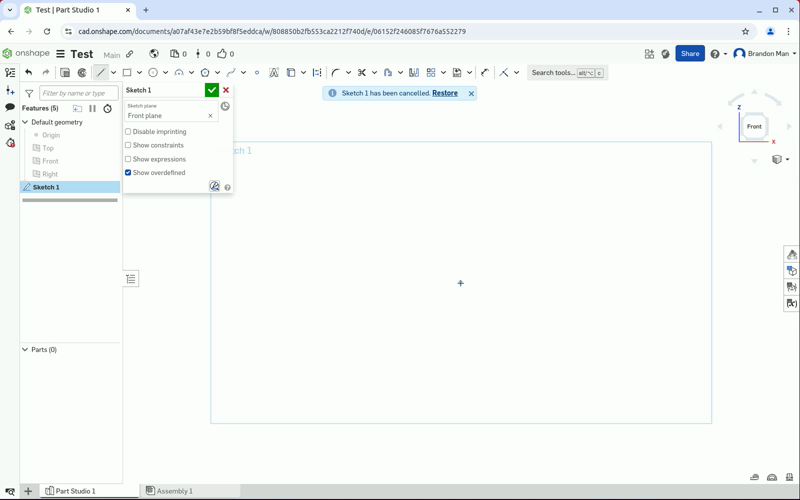
mouse_move(573, 282)
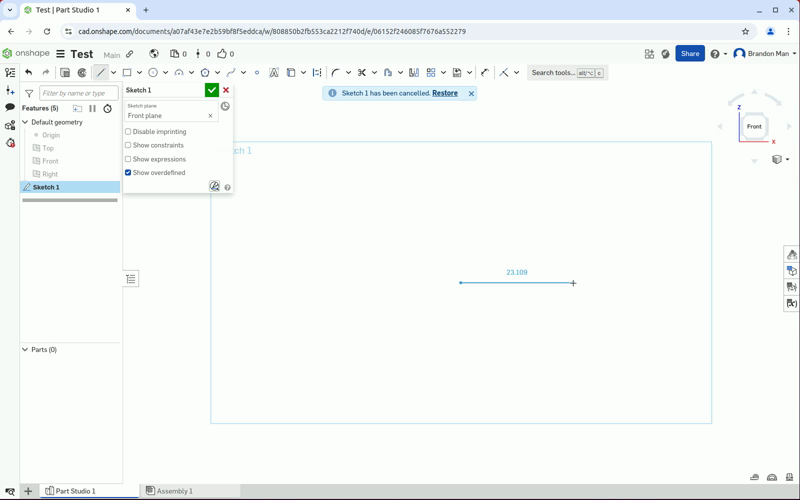
click(573, 282)
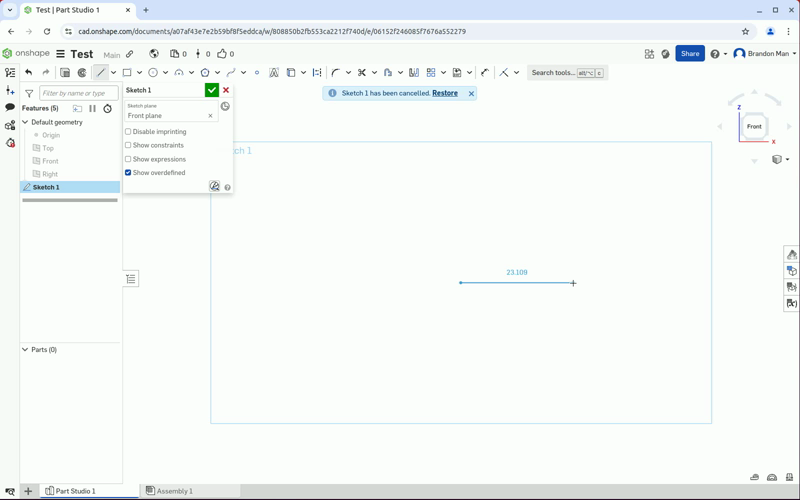
key_up(shift)
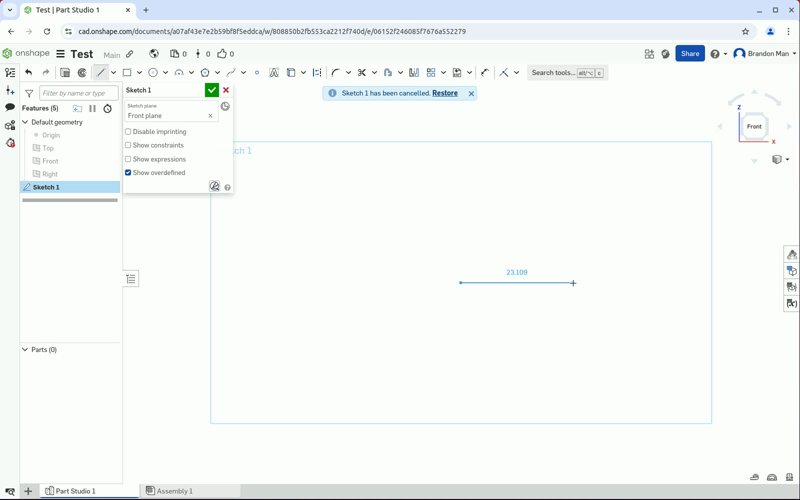
key_down(shift)
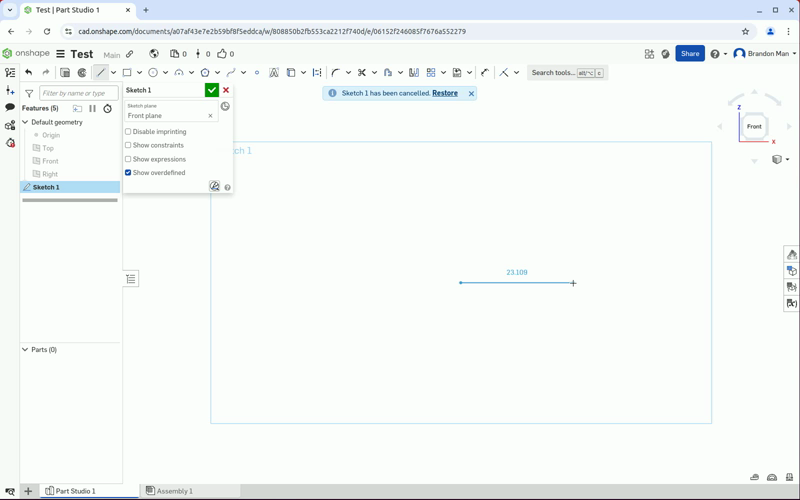
mouse_move(589, 282)
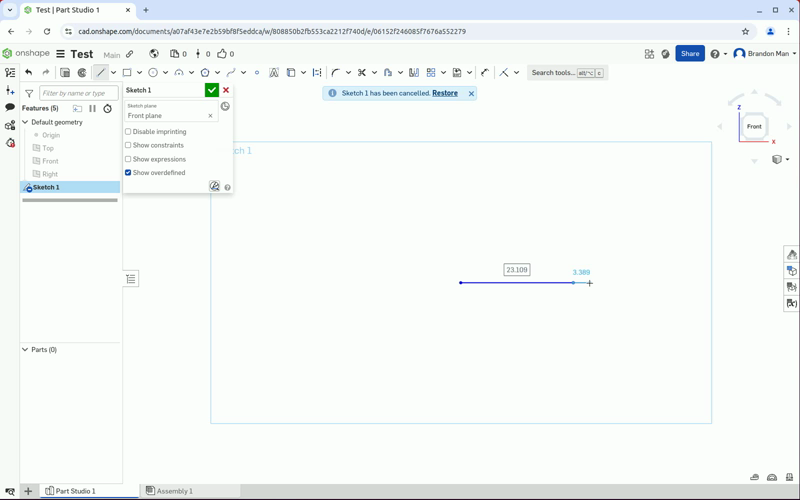
mouse_move(573, 225)
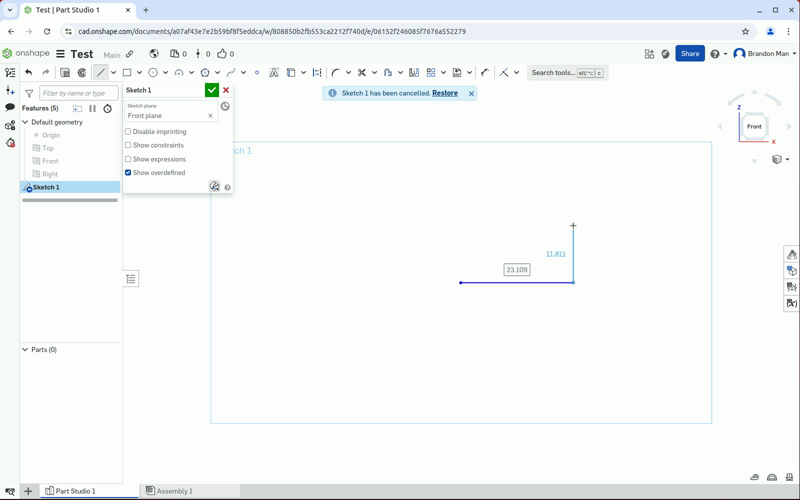
click(573, 225)
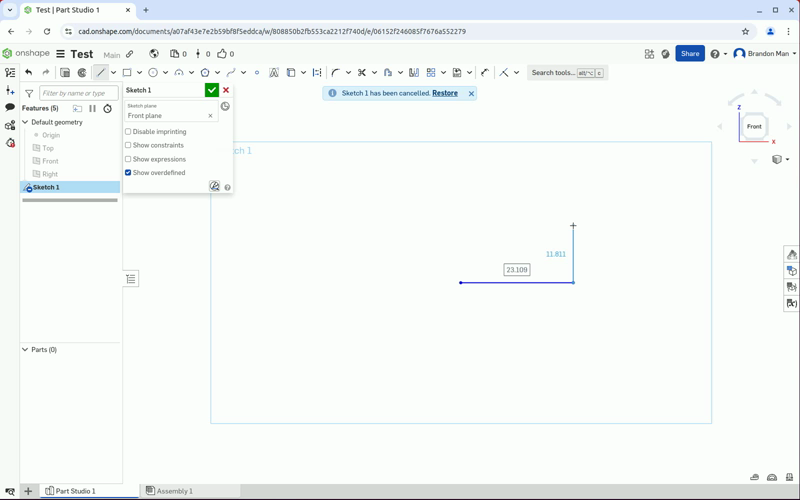
key_up(shift)
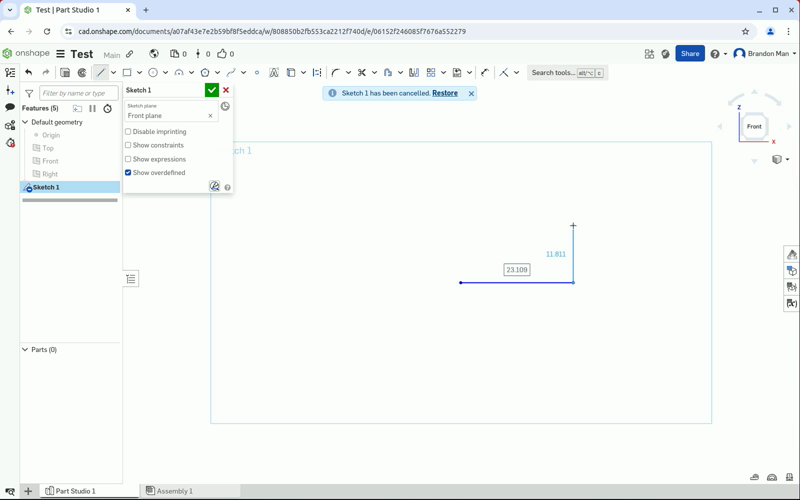
key_down(shift)
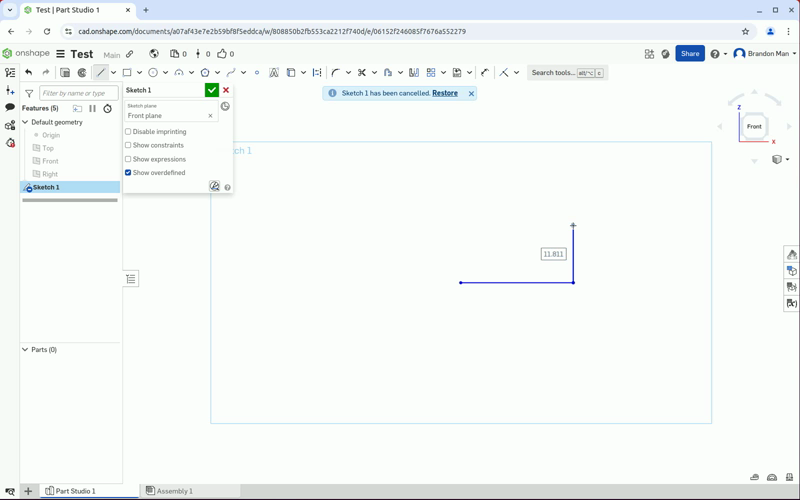
mouse_move(460, 225)
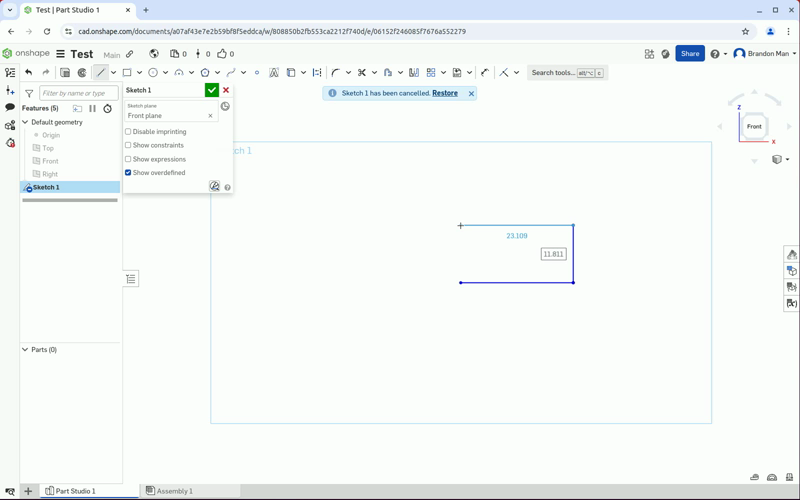
click(460, 225)
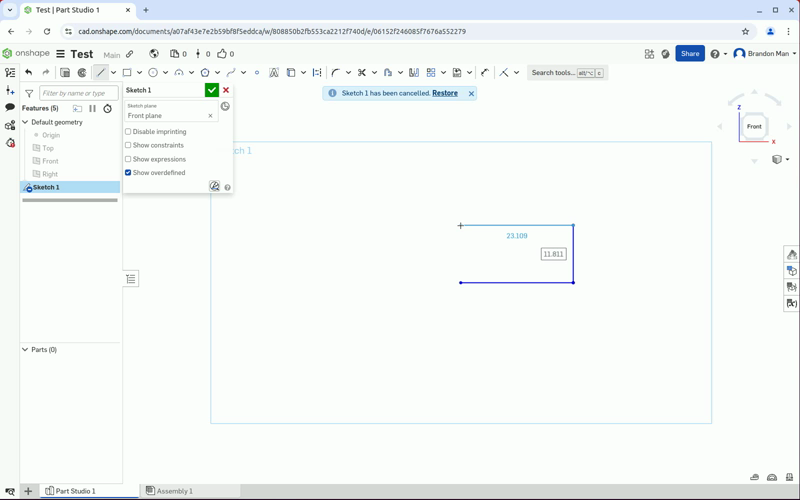
key_up(shift)
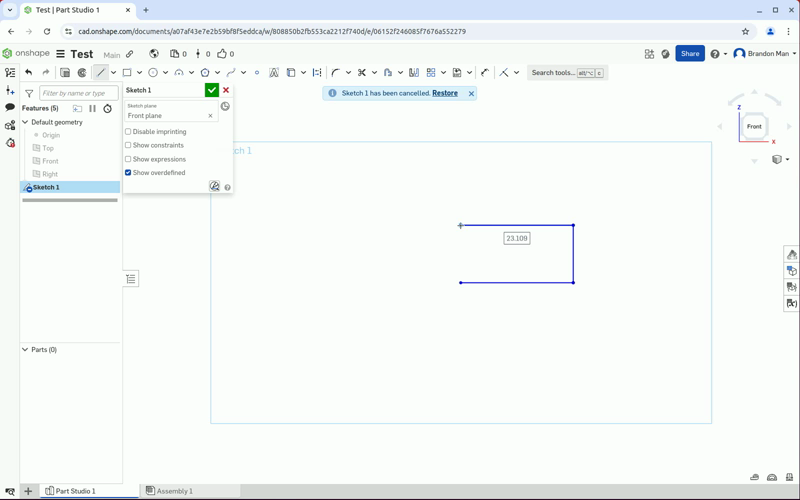
mouse_move(490, 225)
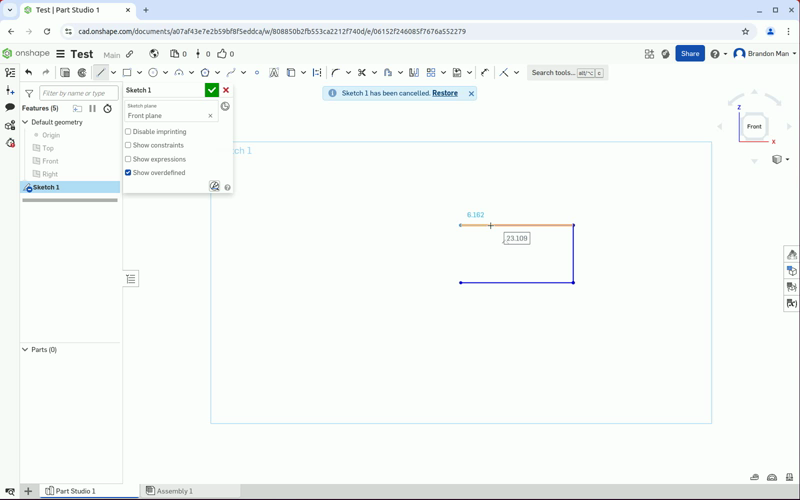
key_down(shift)
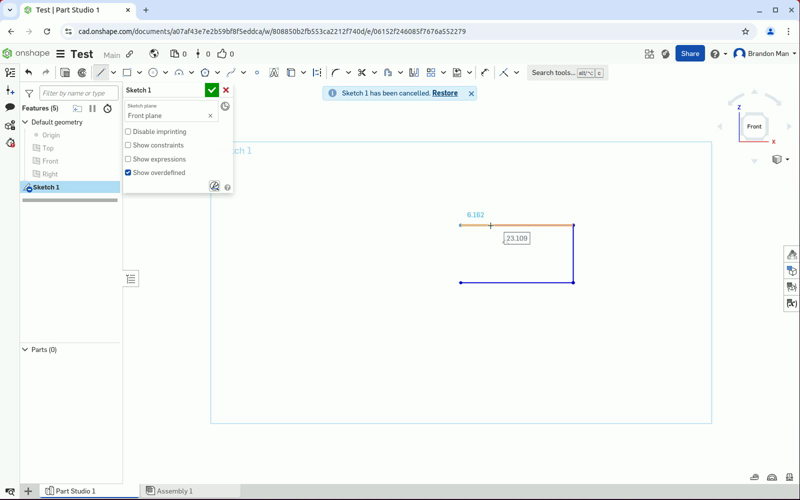
mouse_move(460, 282)
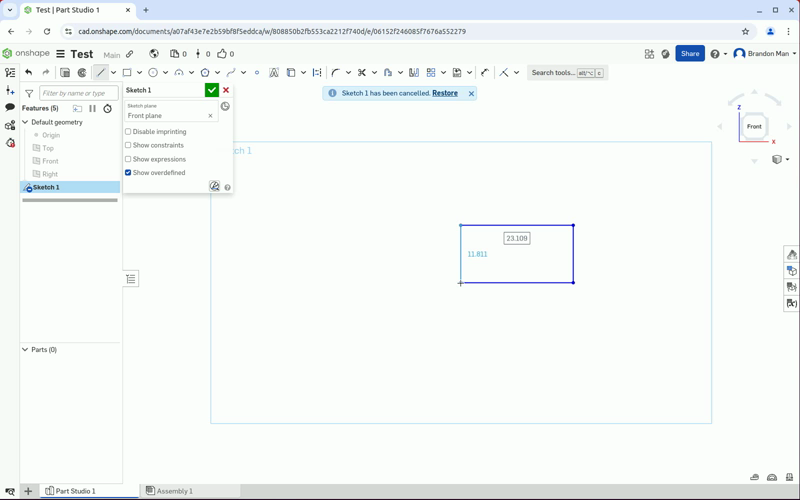
key_up(shift)
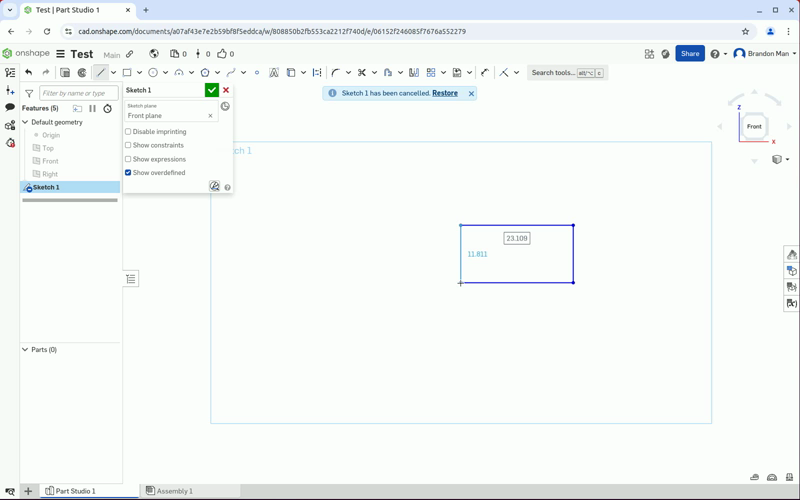
click(460, 282)
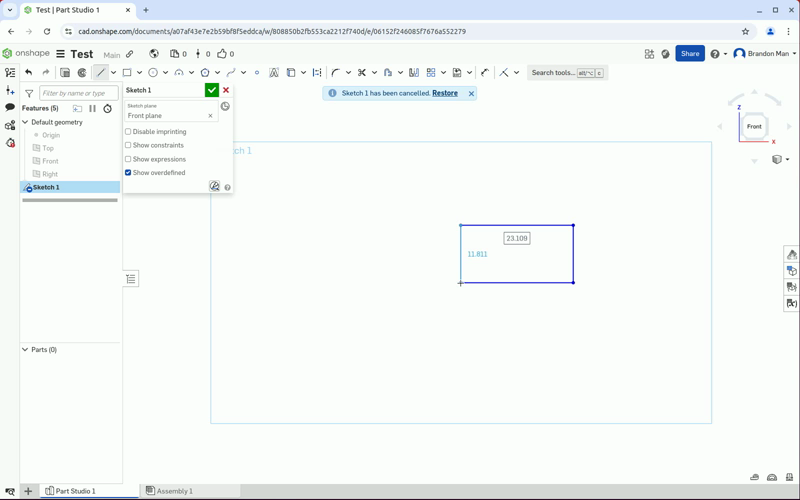
key(esc)
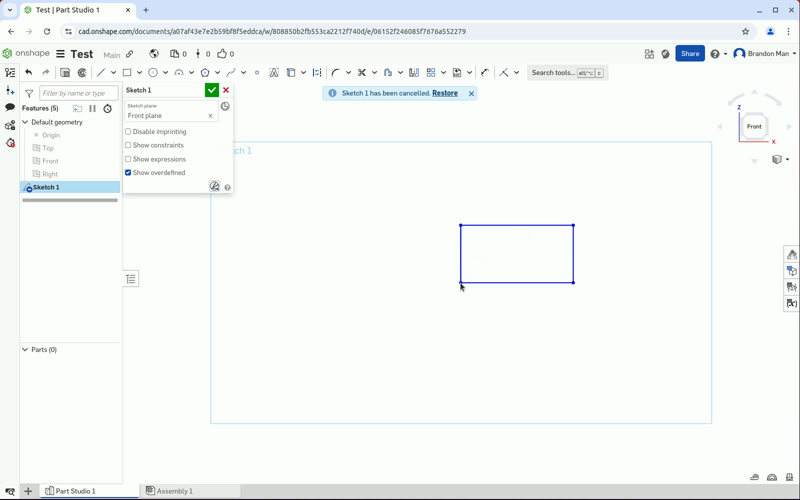
mouse_move(490, 265)
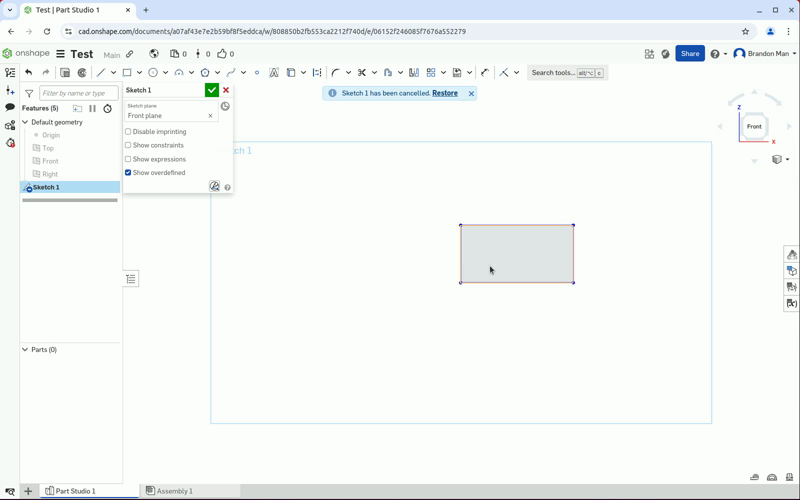
click(490, 265)
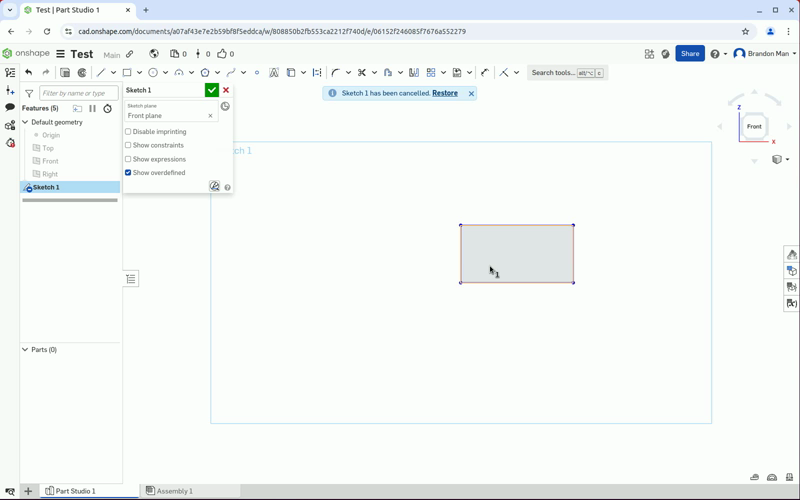
mouse_move(73, 352)
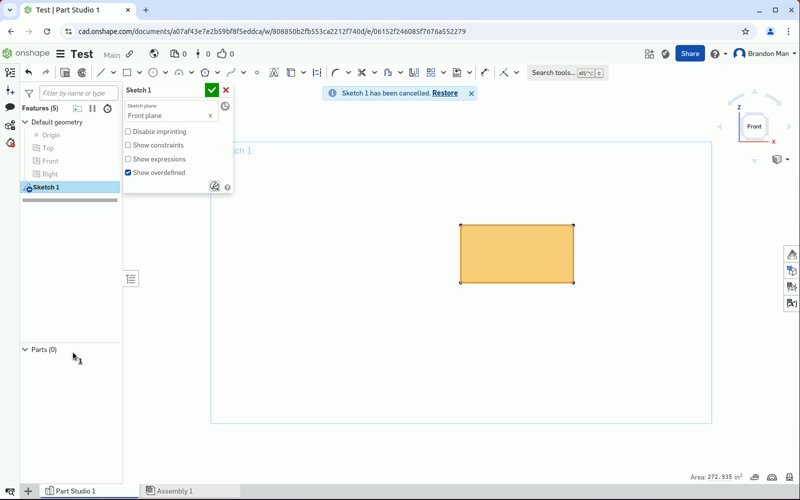
key(shift+y)
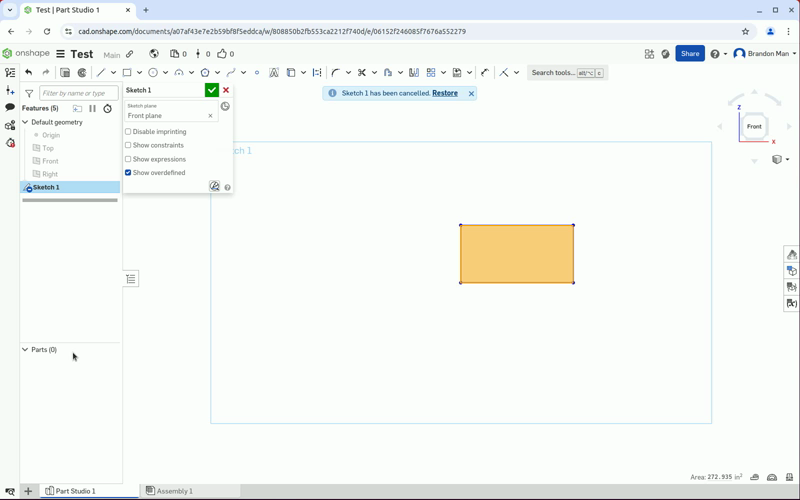
key(shift+e)
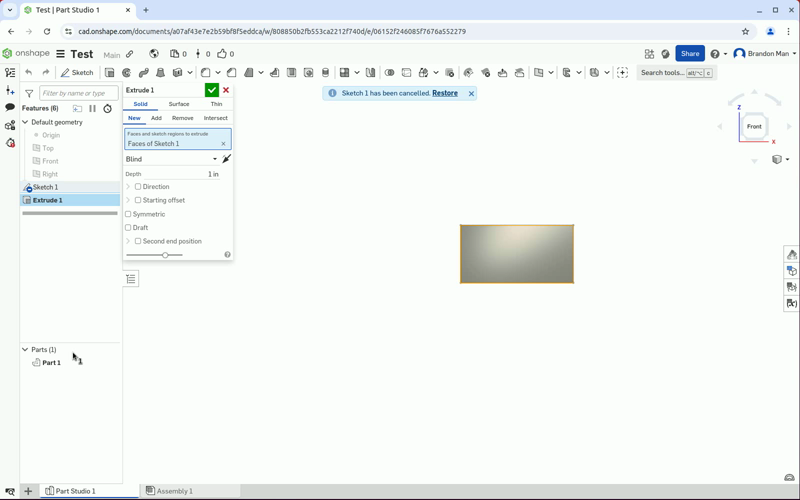
mouse_move(143, 106)
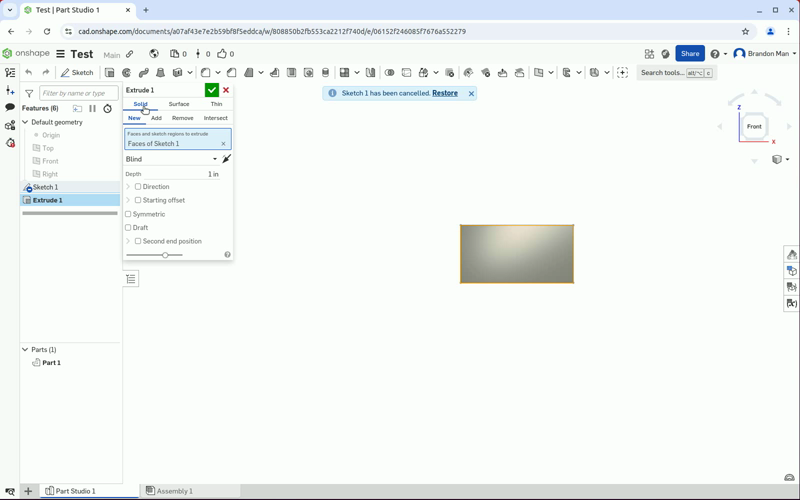
click(143, 106)
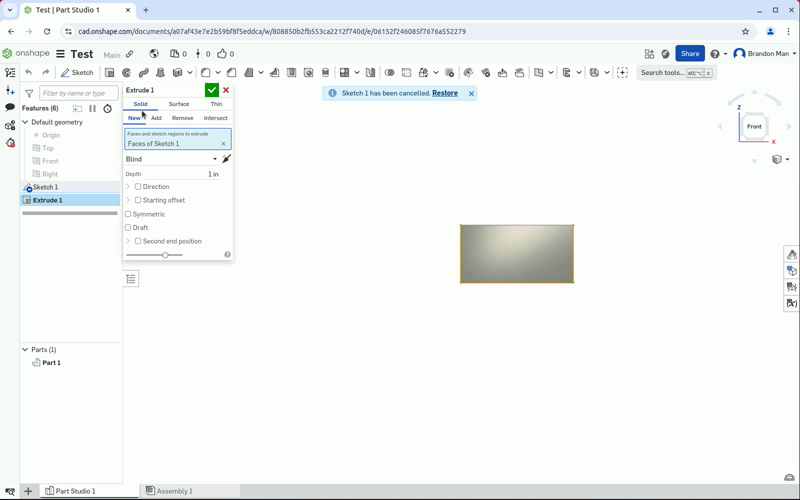
mouse_move(137, 120)
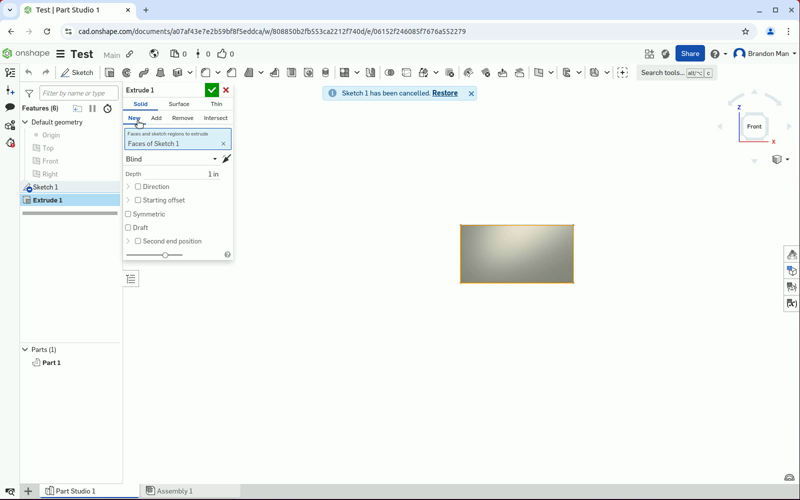
click(137, 120)
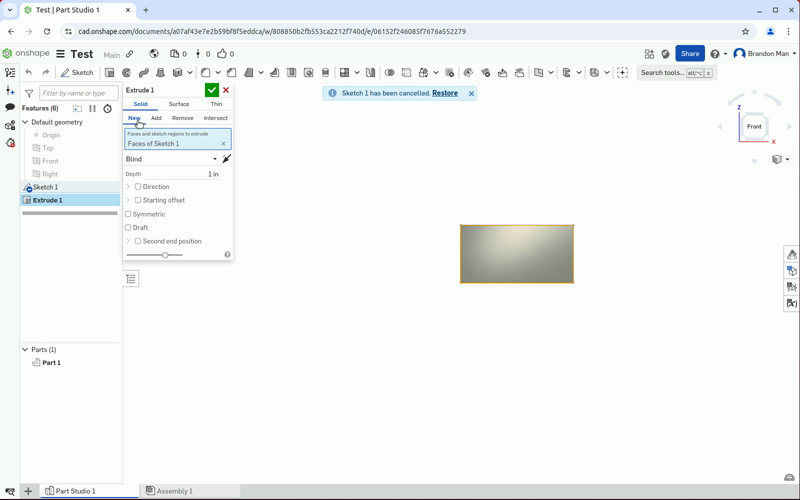
key(tab, 4)
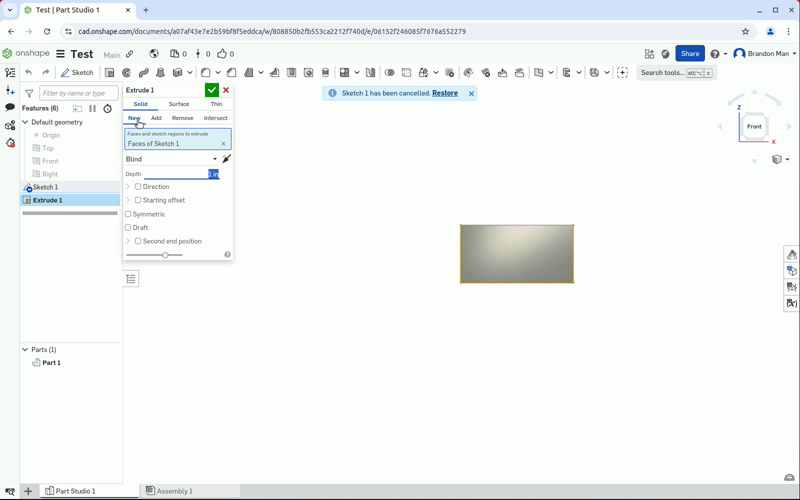
text(3.851)
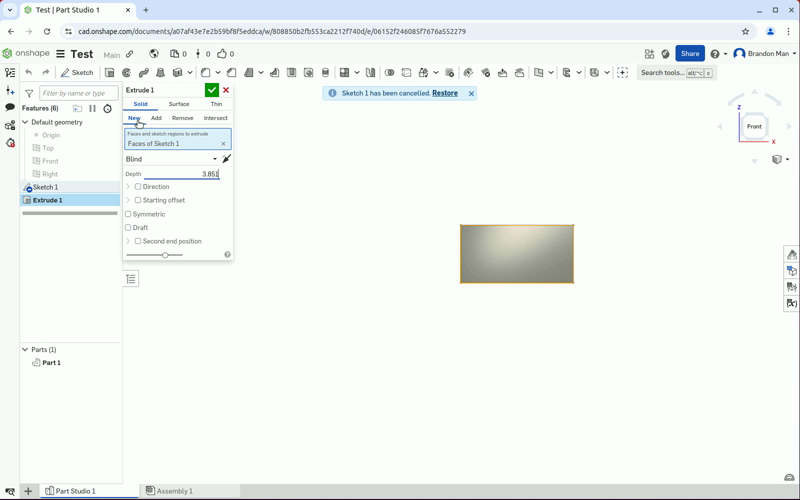
key(enter)
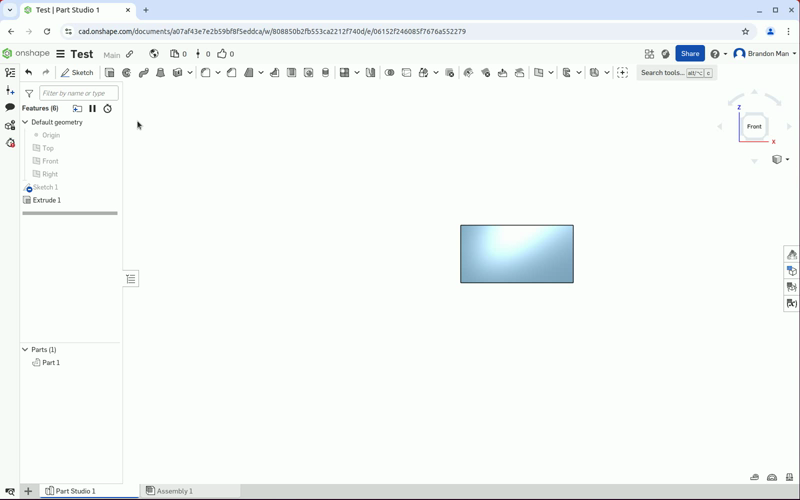
key(shift+h)
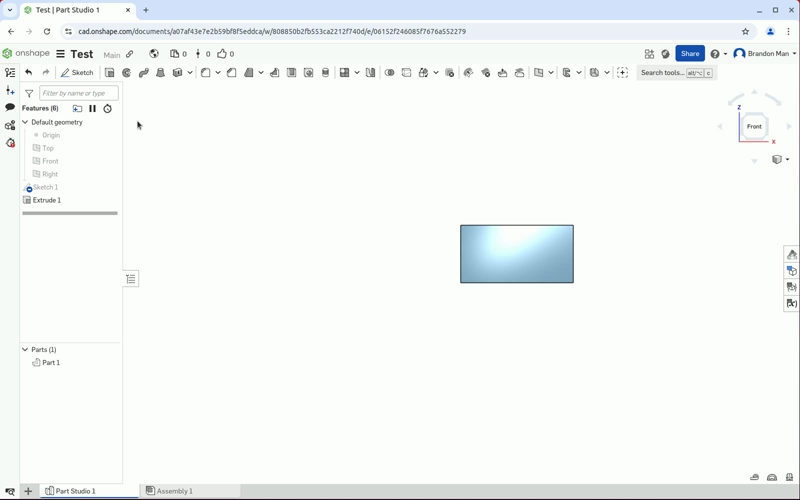
key(shift+h)
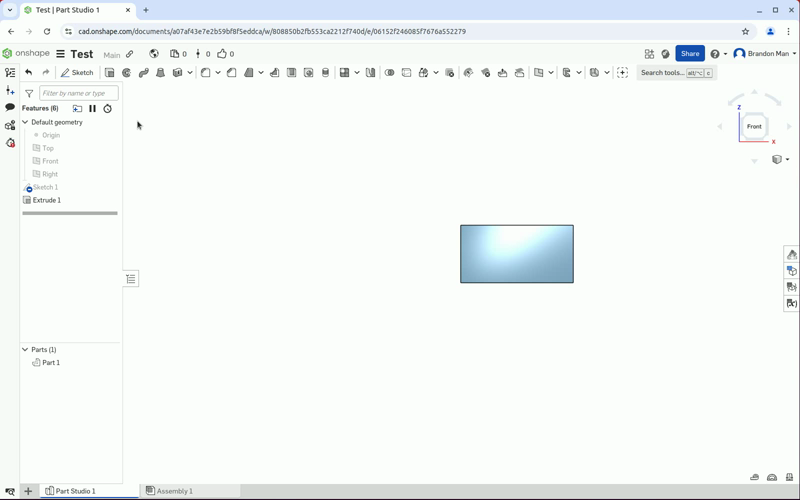
mouse_move(73, 189)
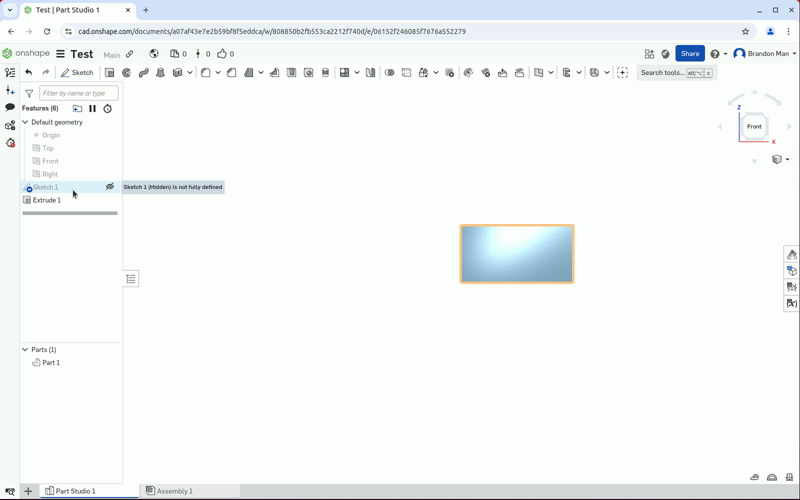
click(73, 189)
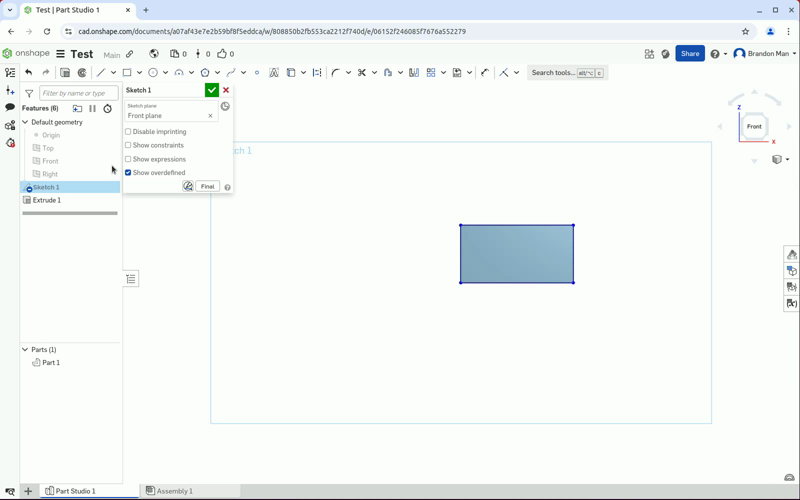
mouse_move(229, 92)
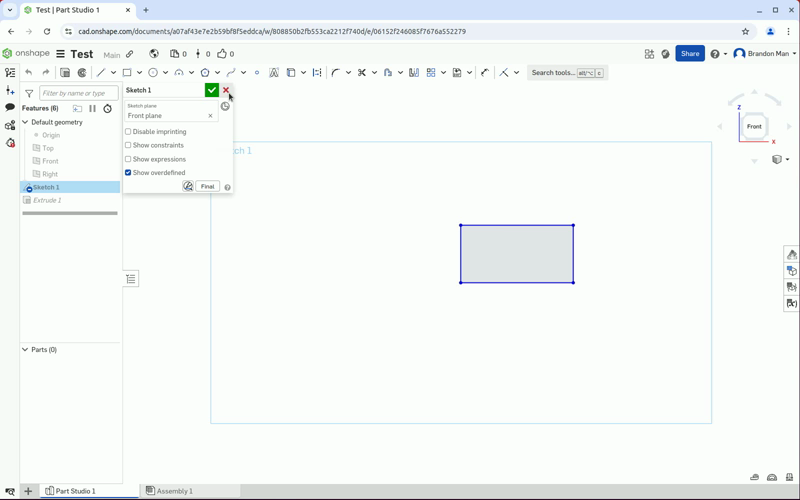
click(229, 92)
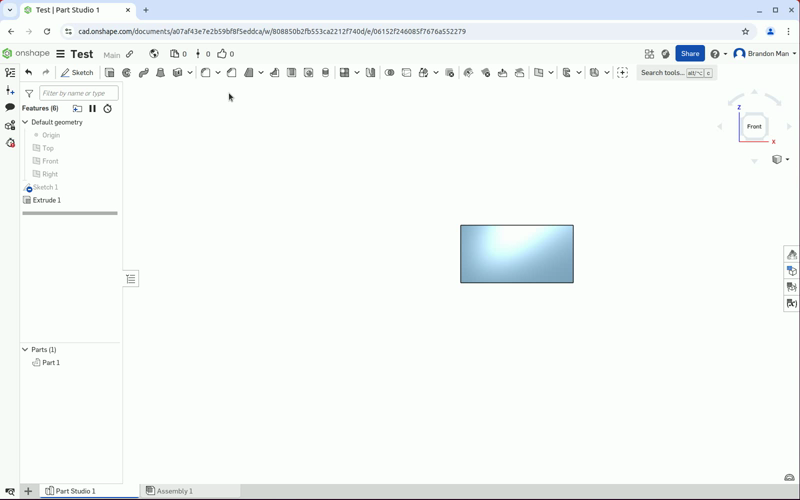
mouse_move(541, 75)
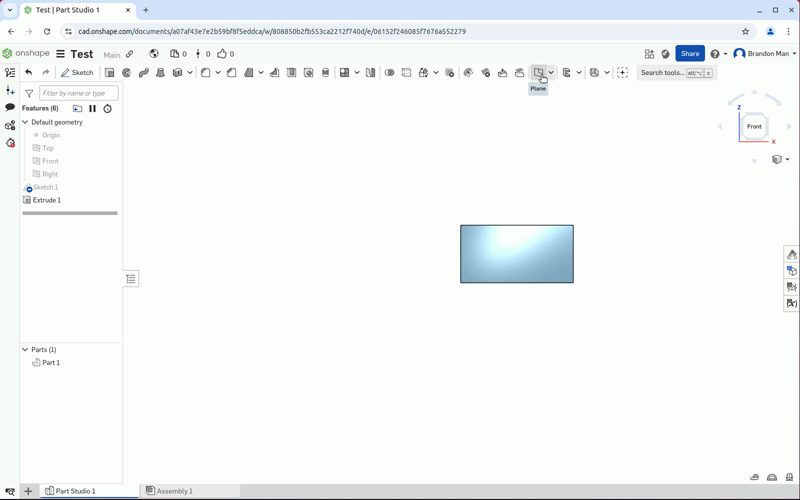
click(541, 75)
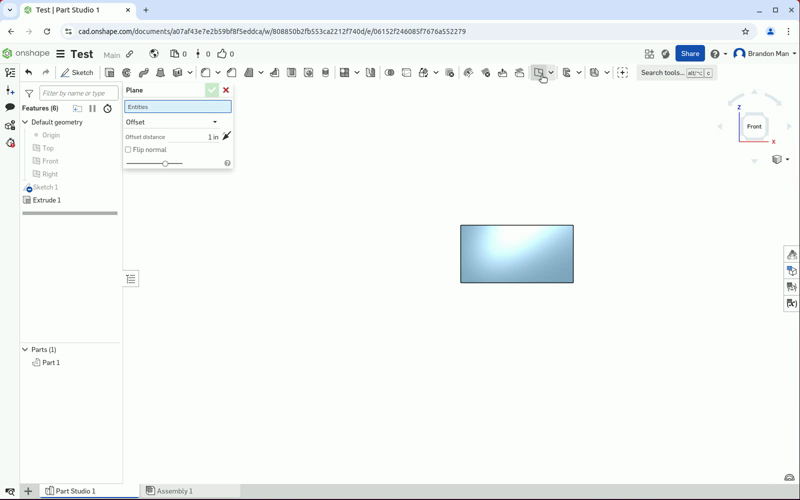
mouse_move(73, 163)
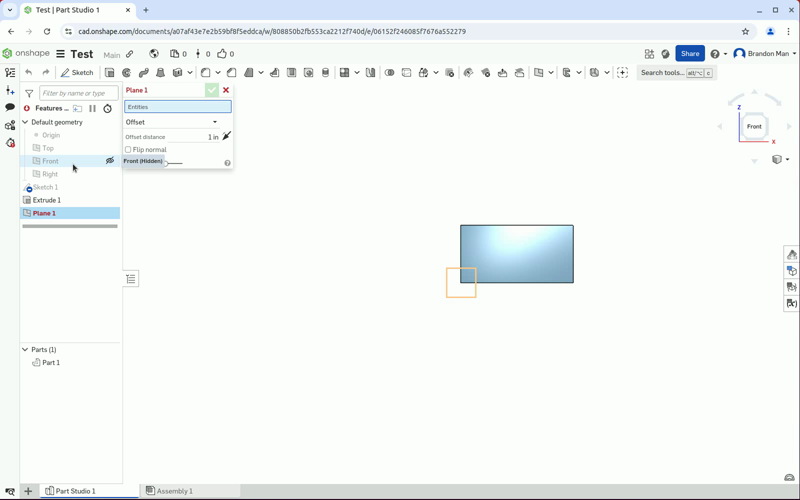
click(73, 163)
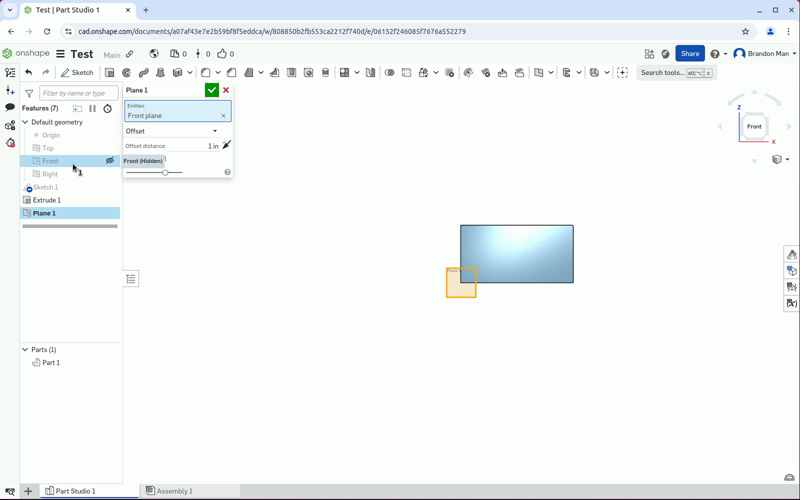
key(tab, 2)
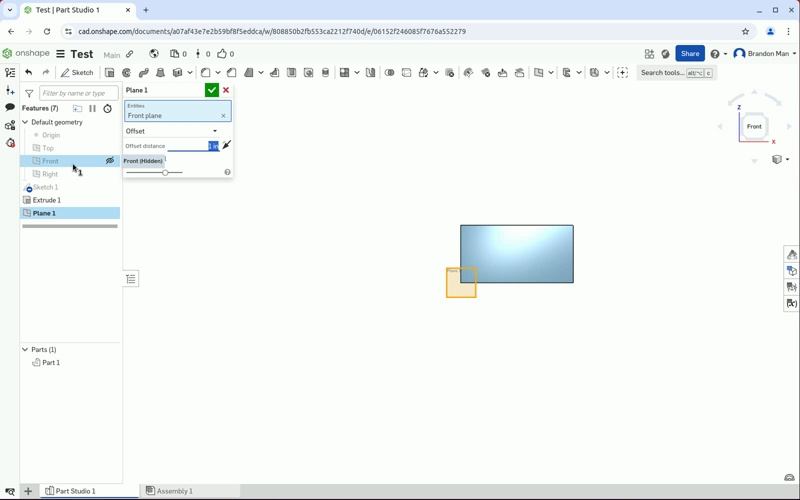
text(3.851)
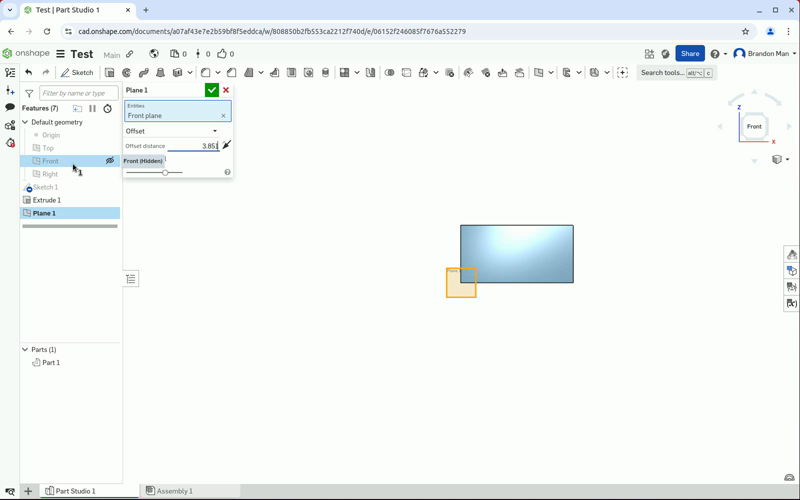
key(enter, 2)
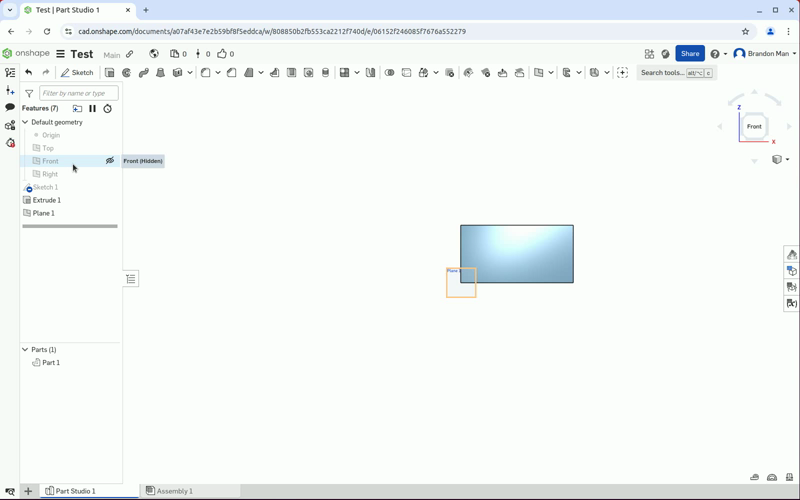
key(shift+s)
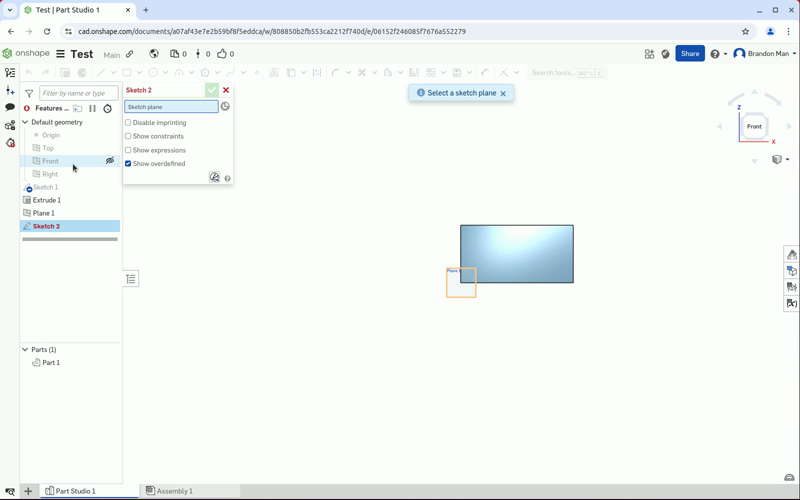
mouse_move(73, 215)
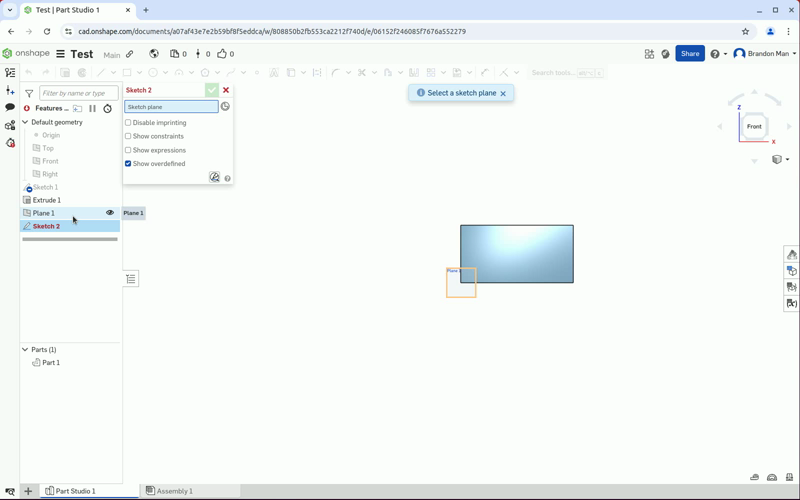
click(73, 215)
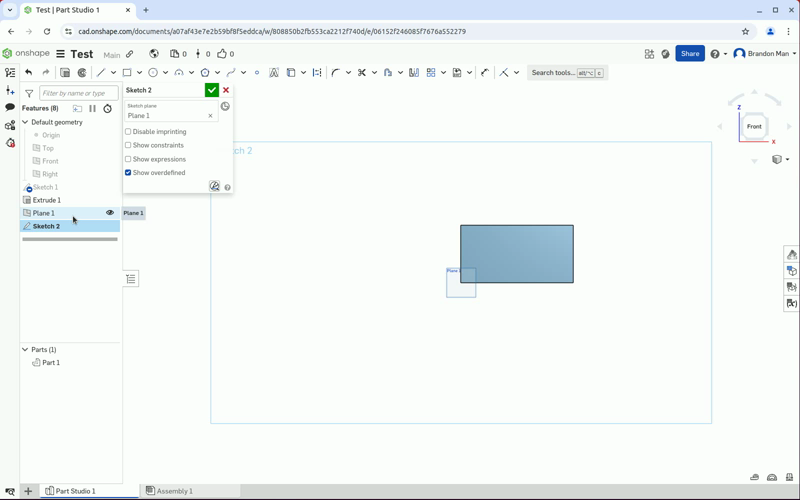
mouse_move(73, 352)
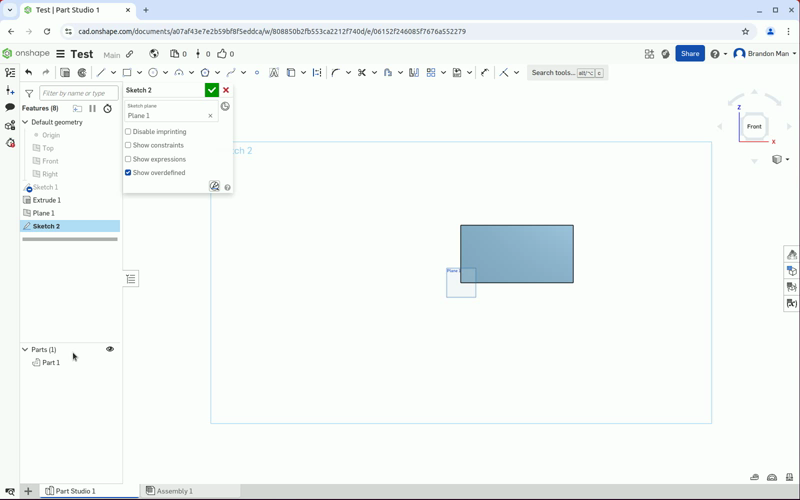
key(y)
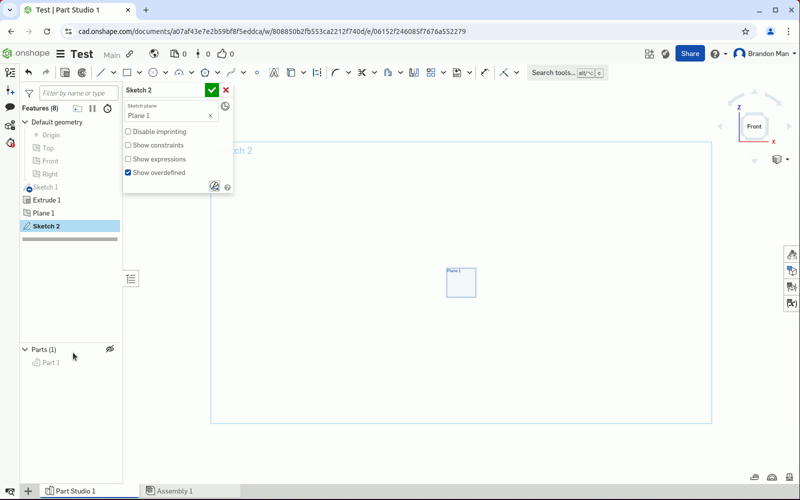
key(c)
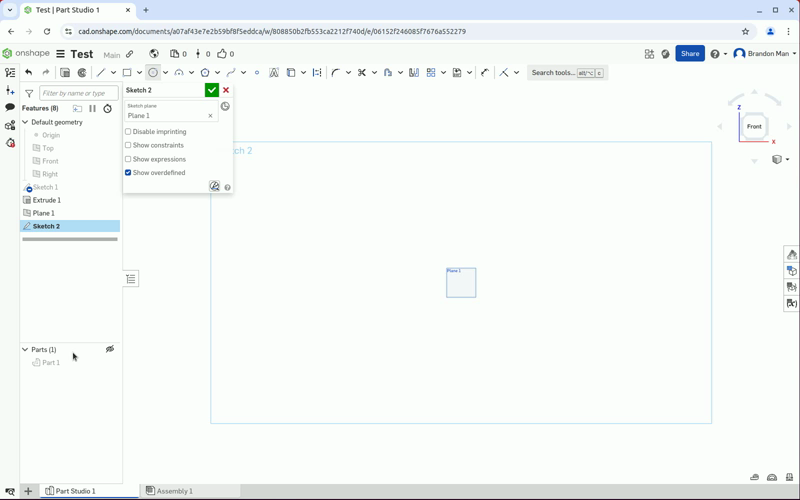
key_down(shift)
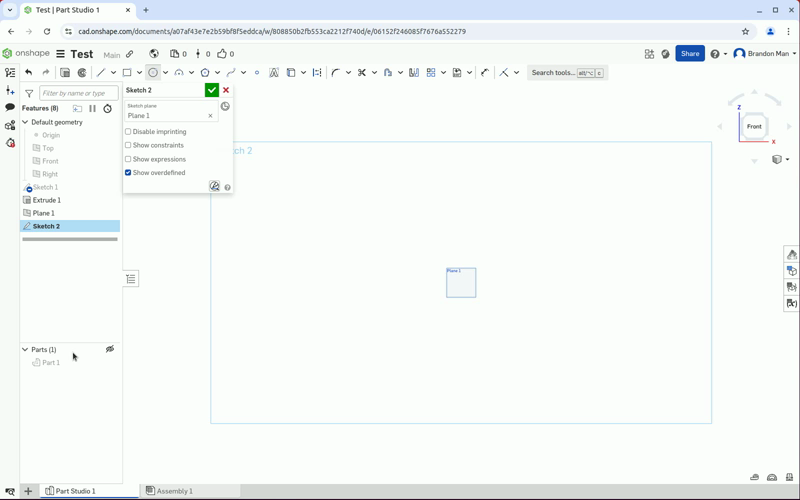
mouse_move(493, 252)
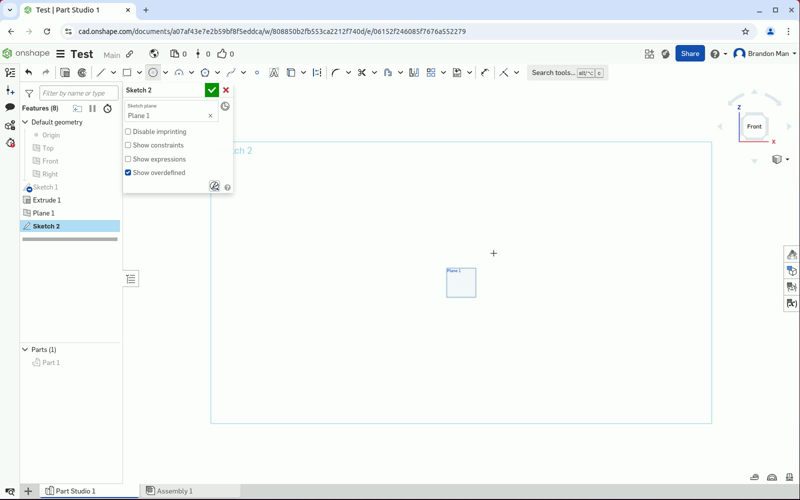
click(493, 252)
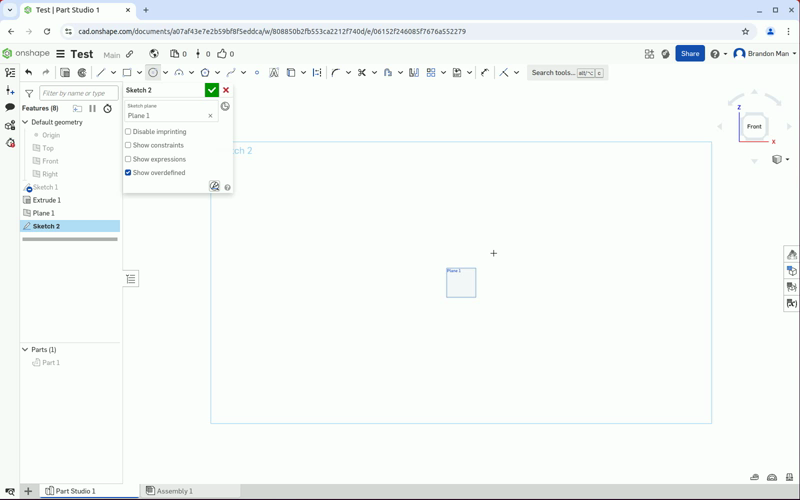
key_up(shift)
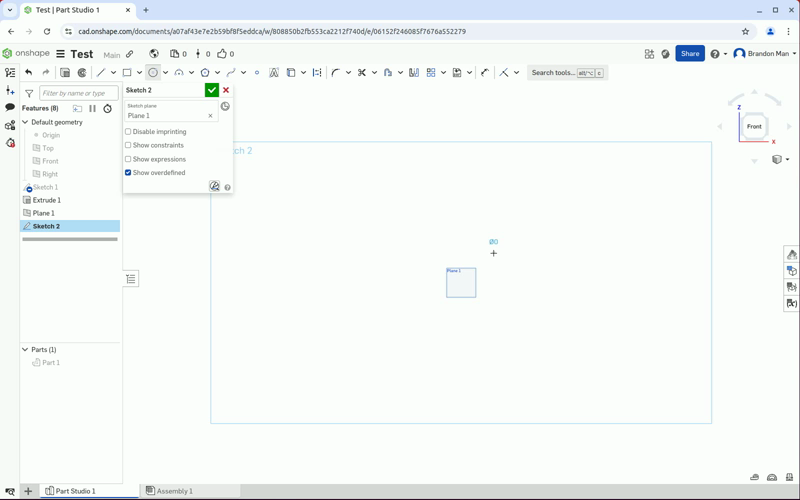
mouse_move(498, 252)
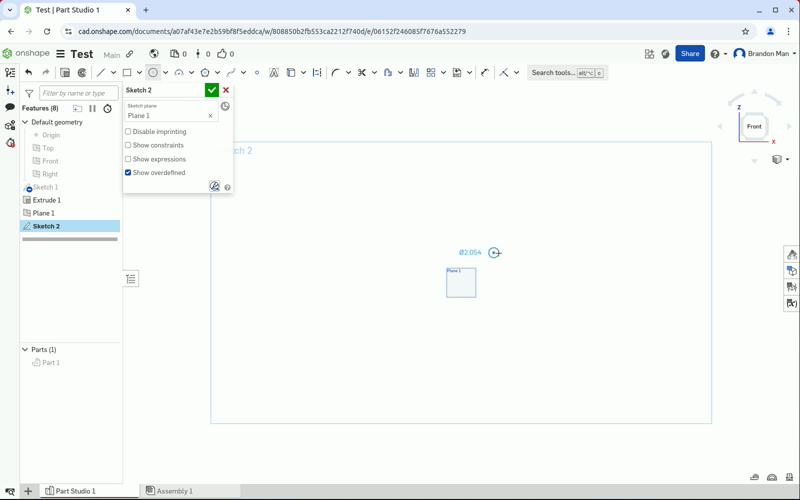
click(498, 252)
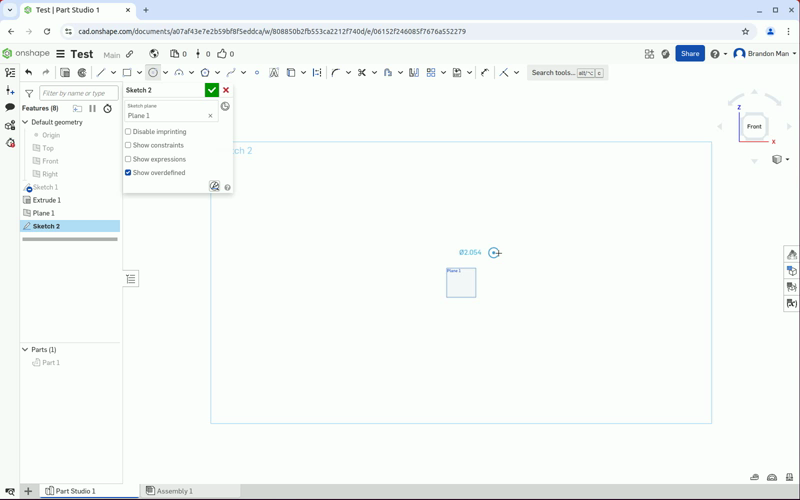
key(esc)
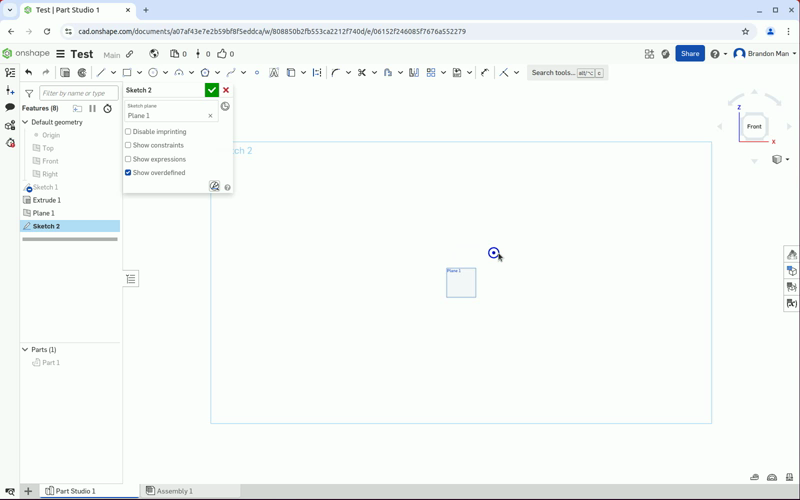
mouse_move(497, 251)
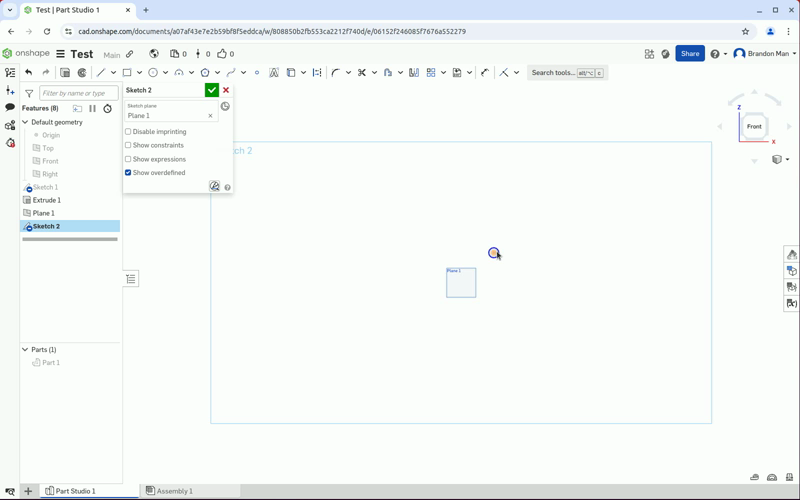
scroll(6)
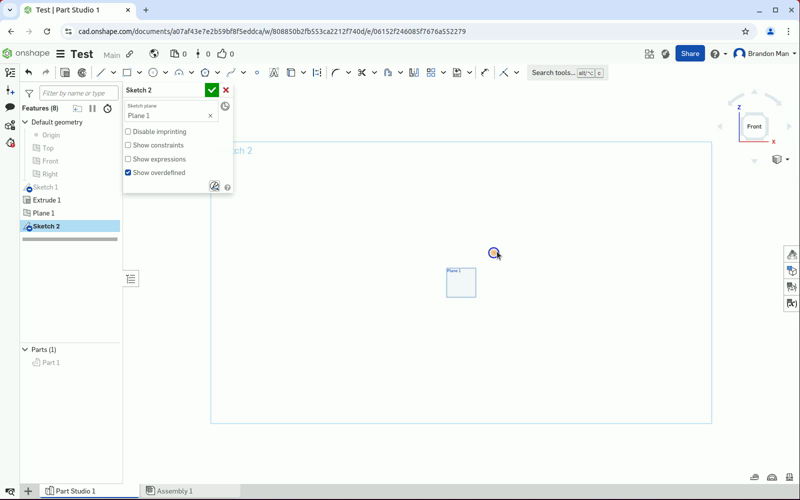
scroll(6)
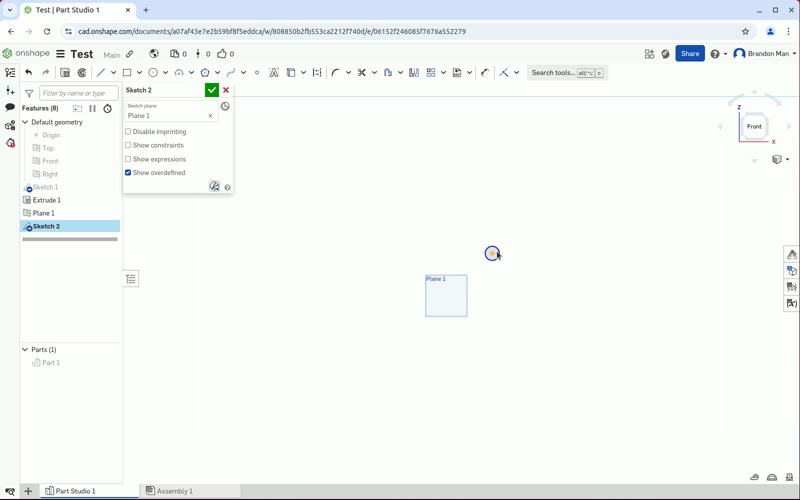
scroll(6)
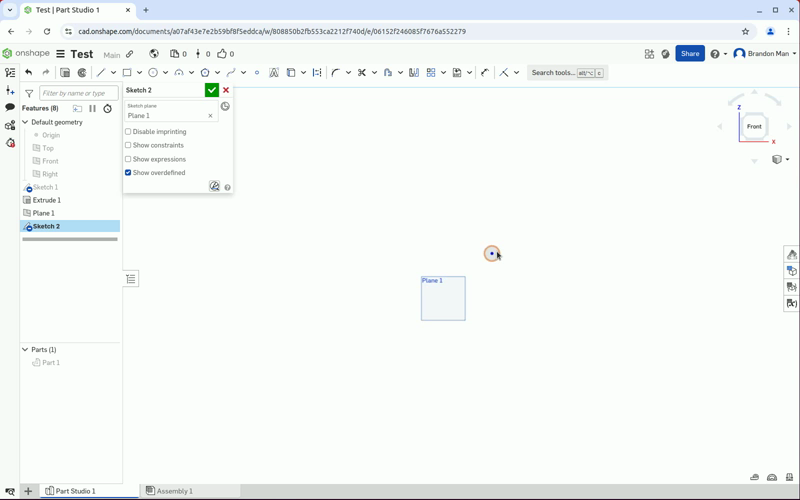
scroll(6)
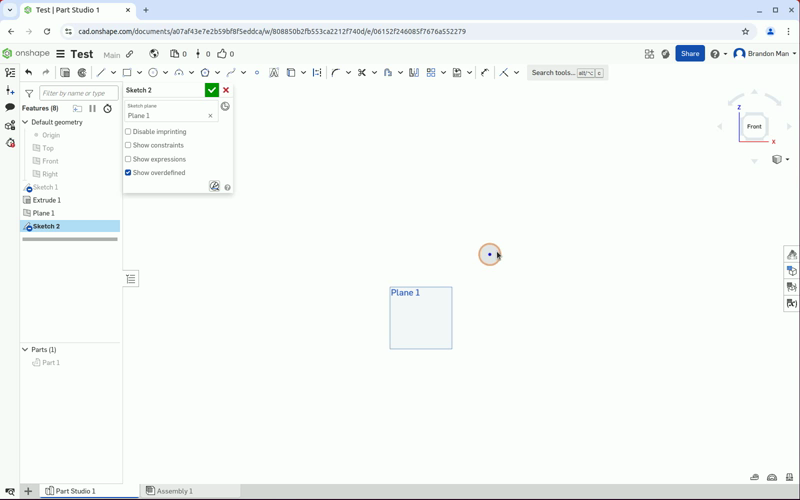
scroll(6)
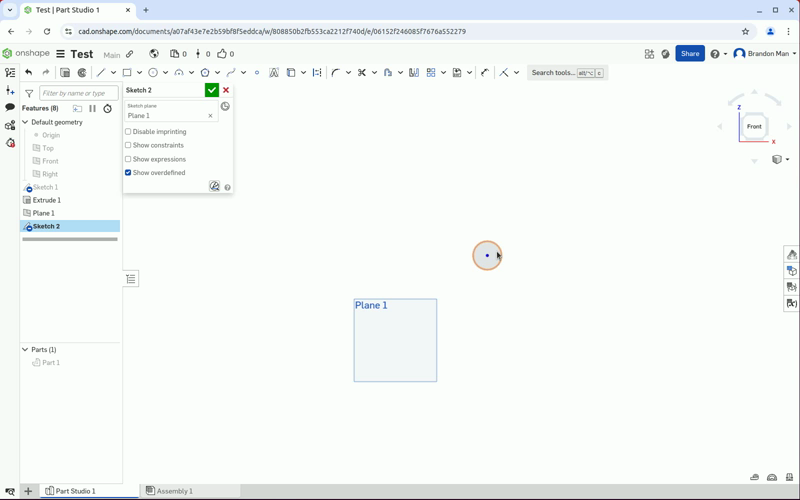
scroll(6)
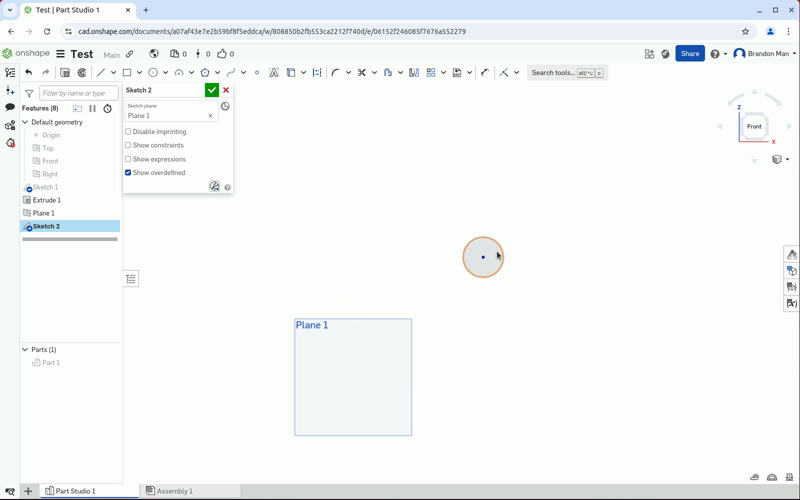
scroll(6)
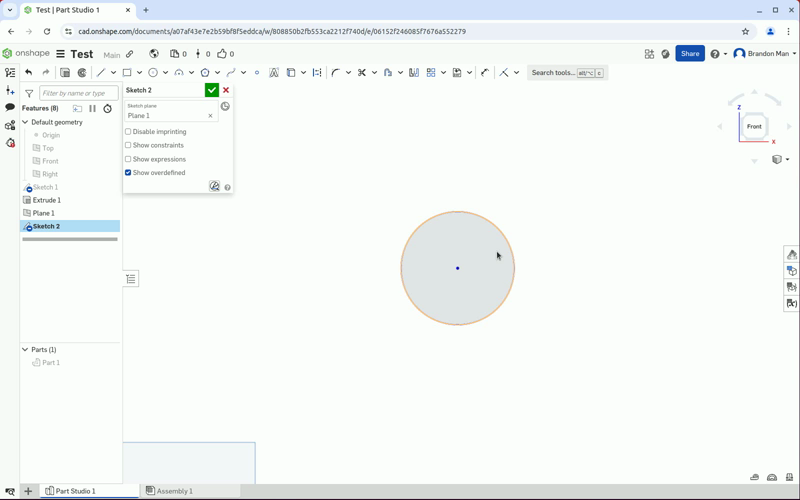
click(497, 251)
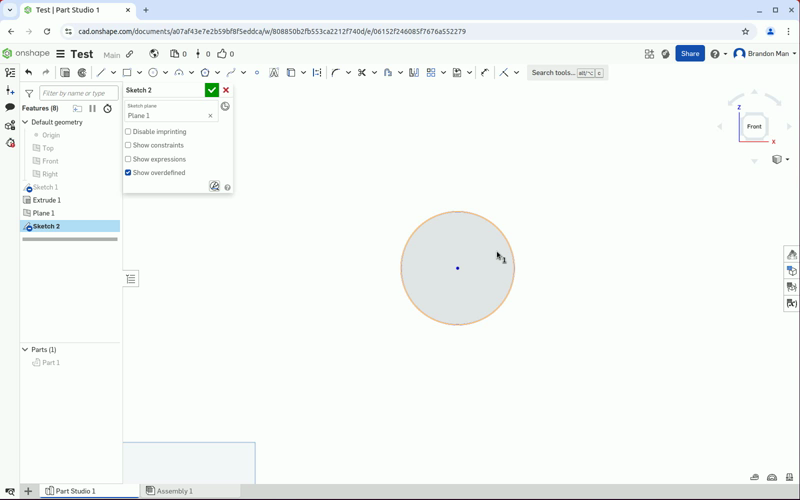
scroll(-6)
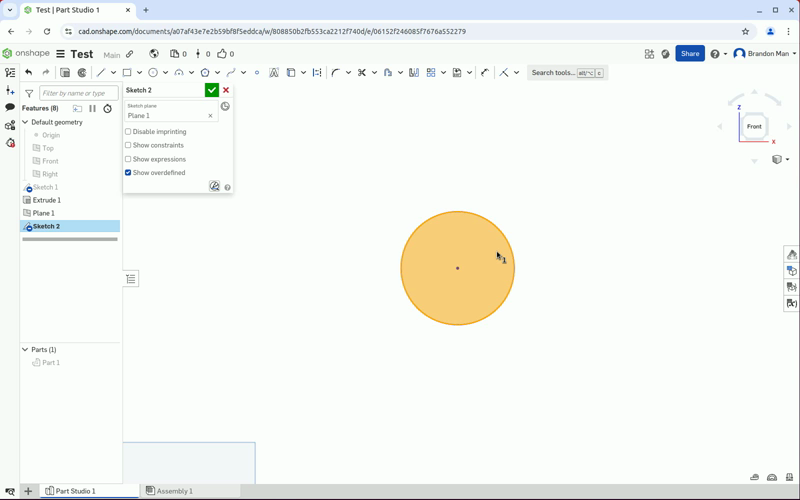
scroll(-6)
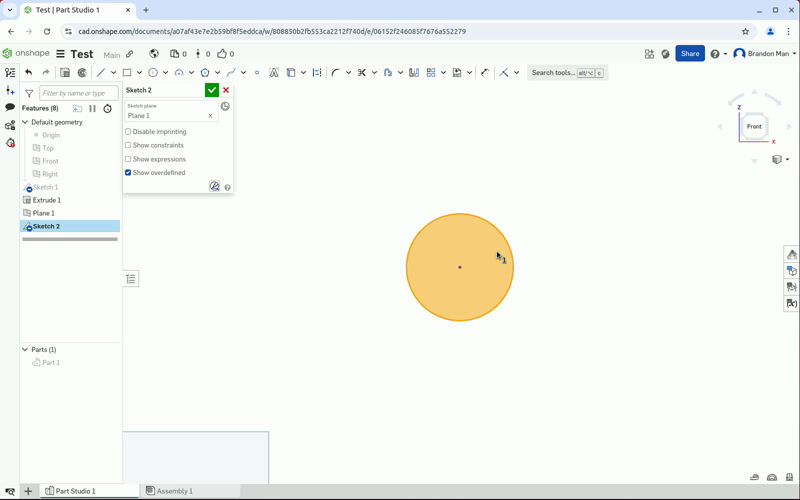
scroll(-6)
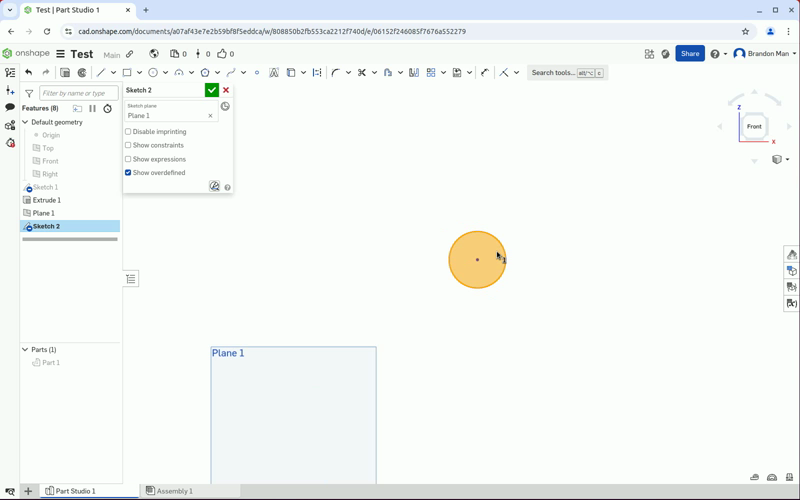
scroll(-6)
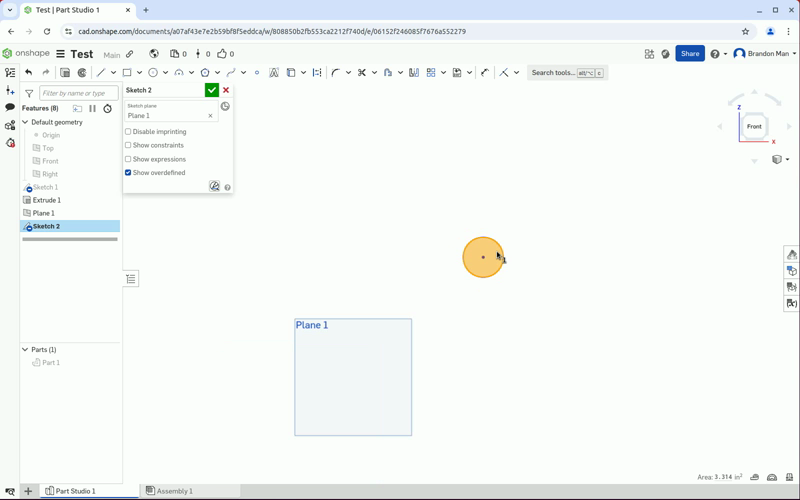
scroll(-6)
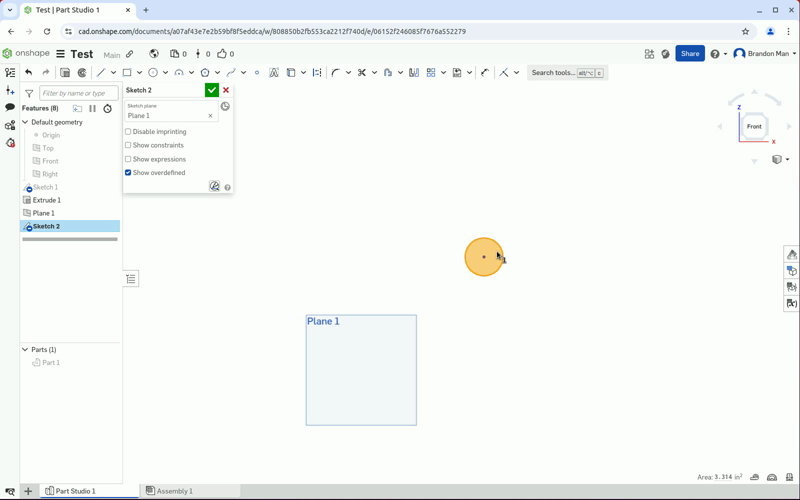
scroll(-6)
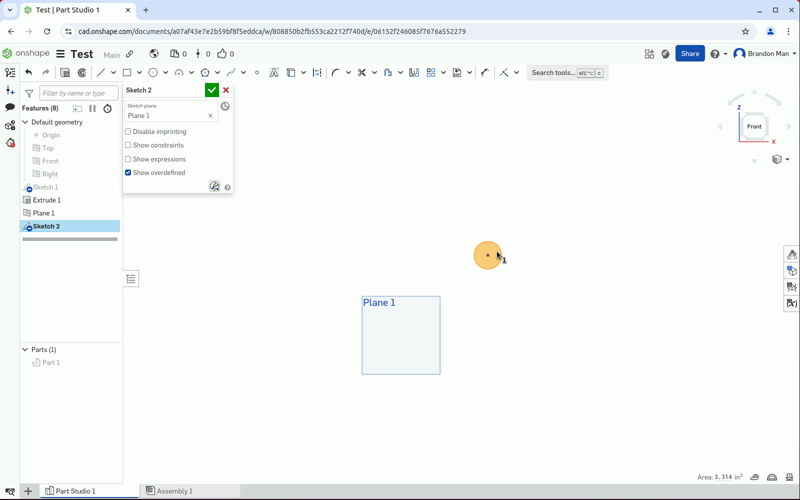
scroll(-6)
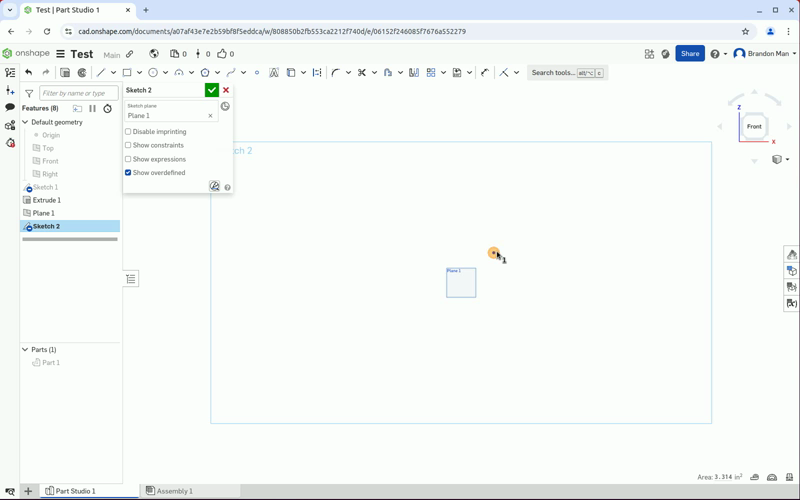
mouse_move(73, 352)
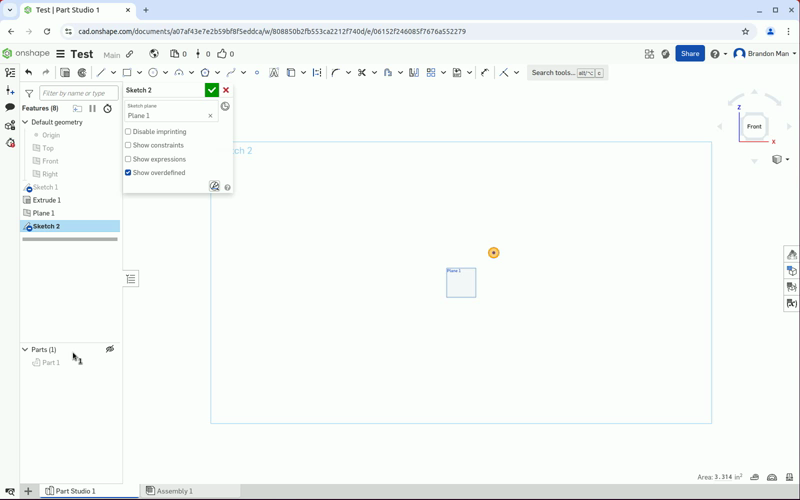
key(shift+y)
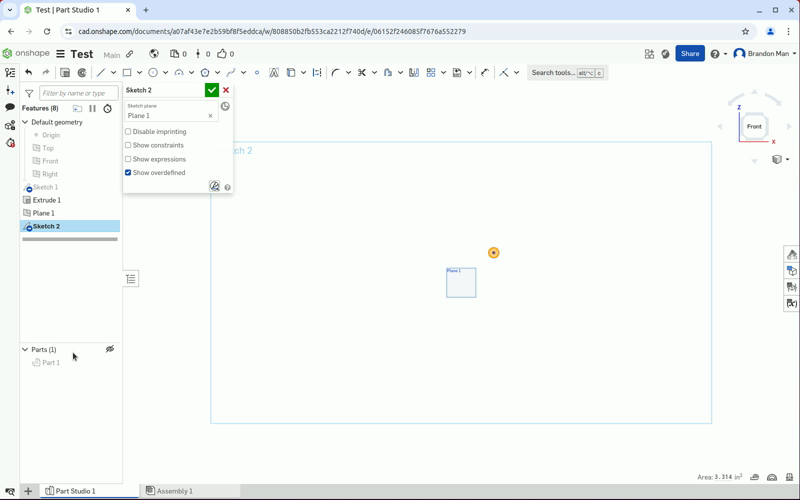
key(shift+e)
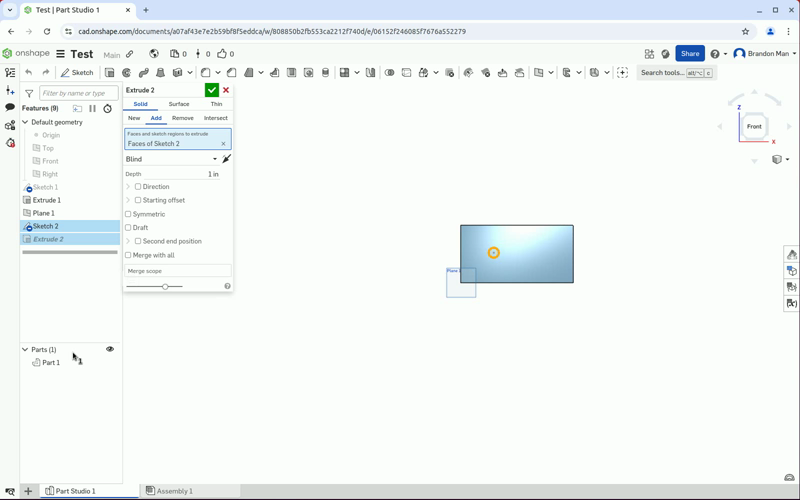
mouse_move(143, 106)
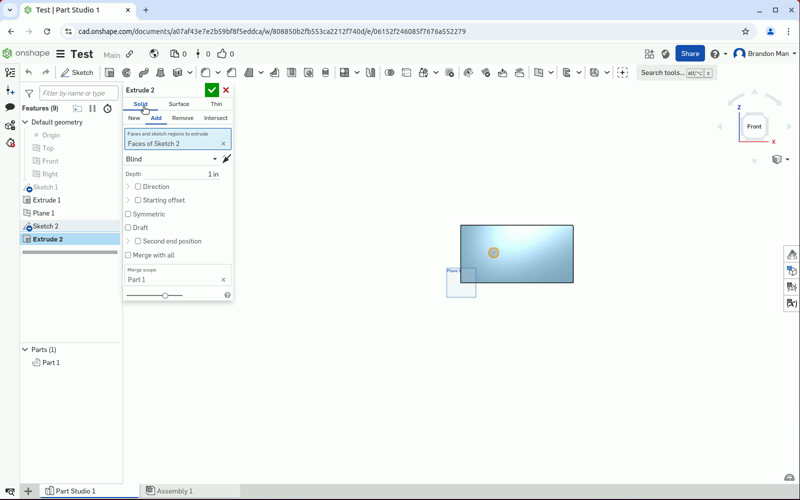
click(143, 106)
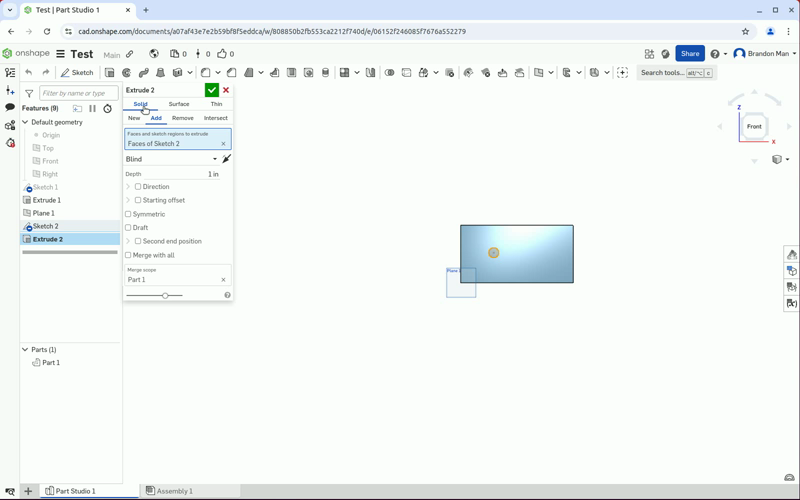
mouse_move(137, 120)
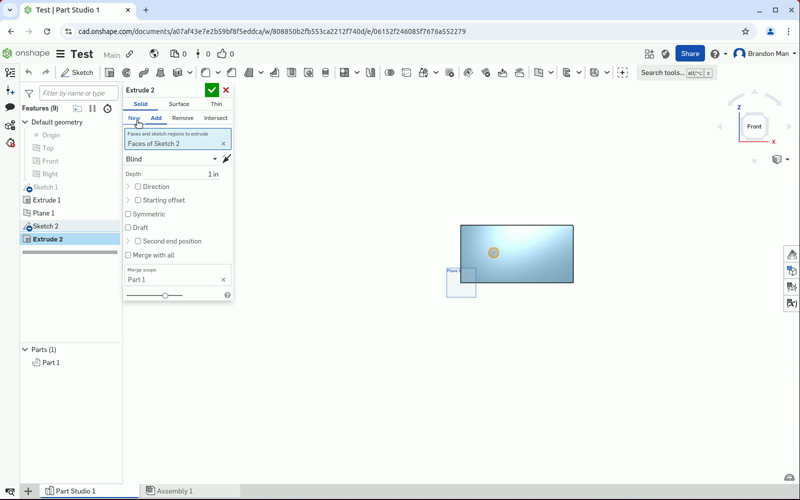
click(137, 120)
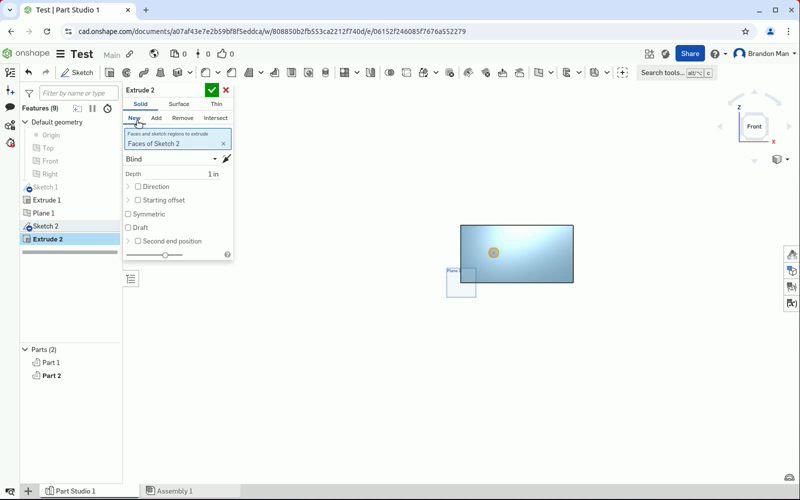
key(tab, 4)
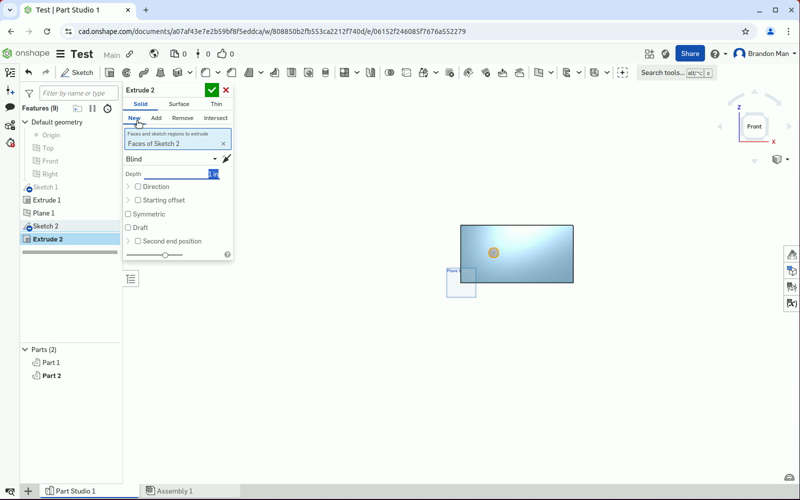
text(3.851)
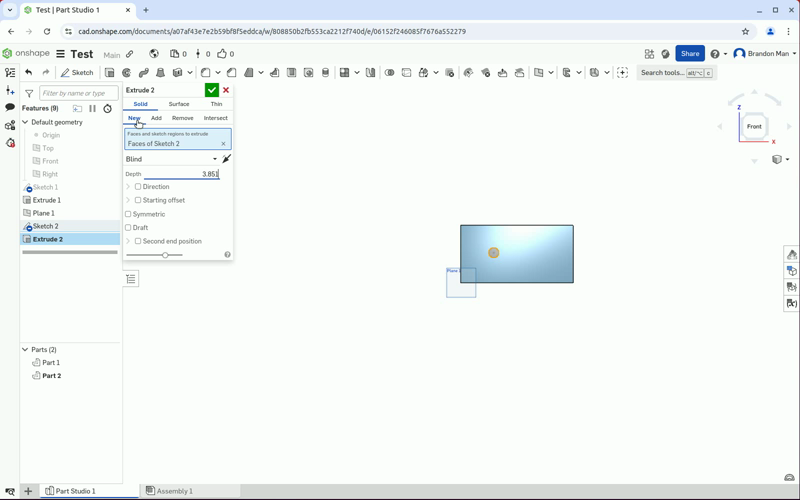
key(enter)
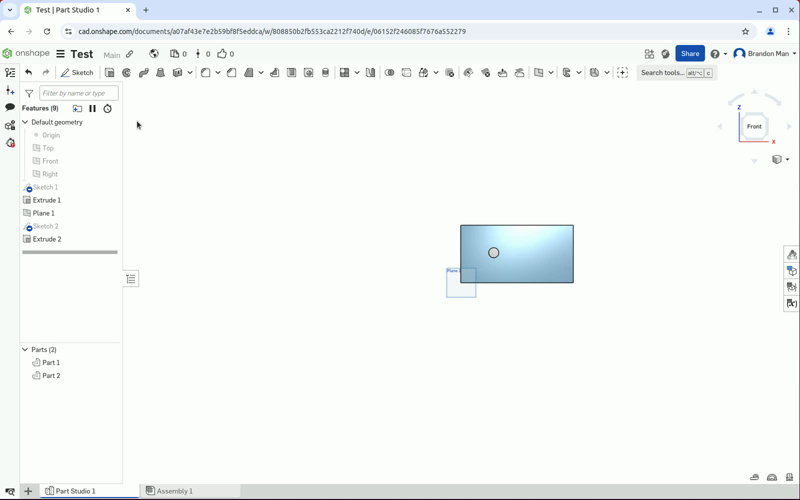
key(shift+h)
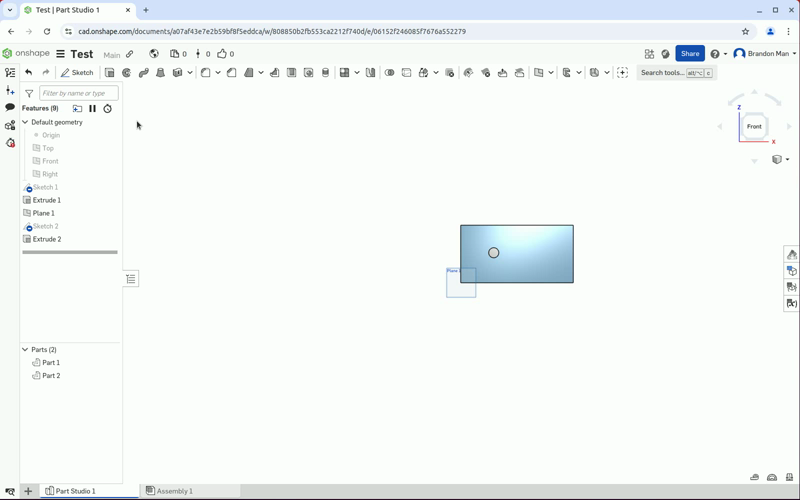
key(shift+h)
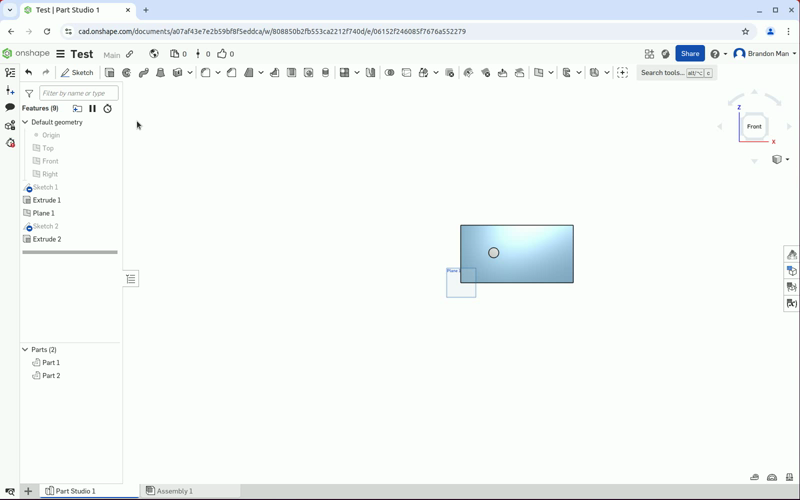
mouse_move(73, 189)
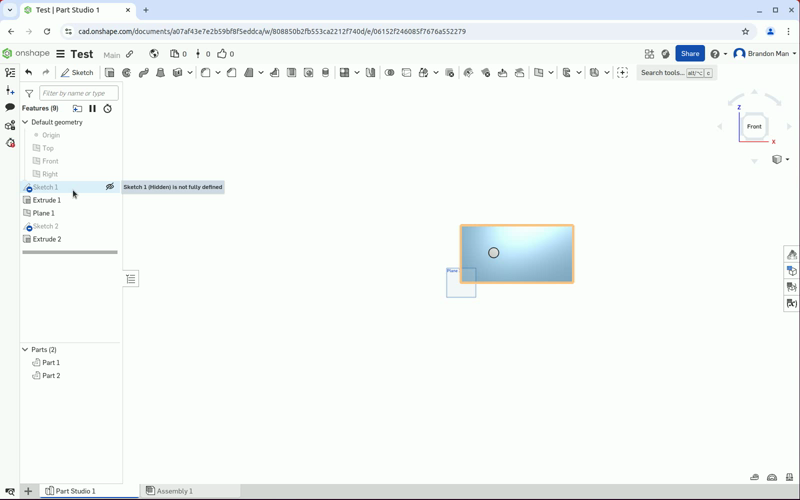
click(73, 189)
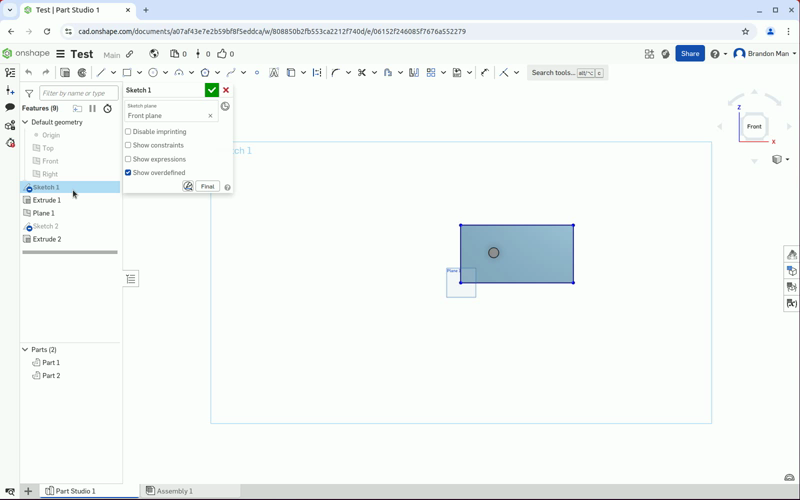
mouse_move(229, 92)
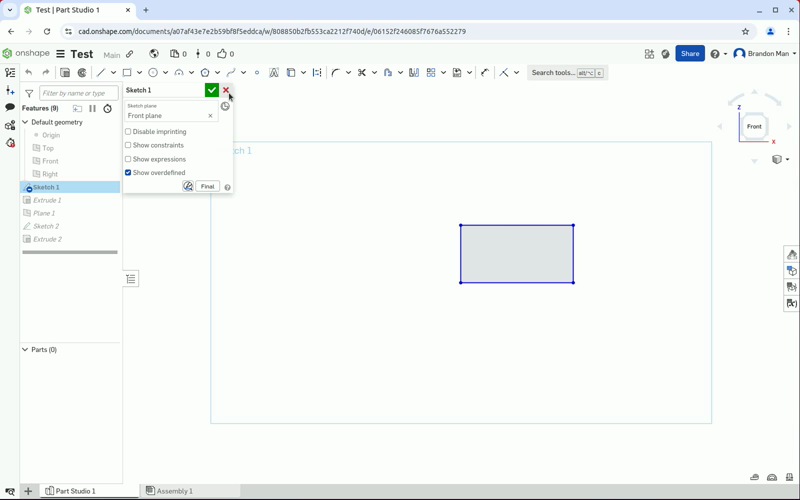
click(229, 92)
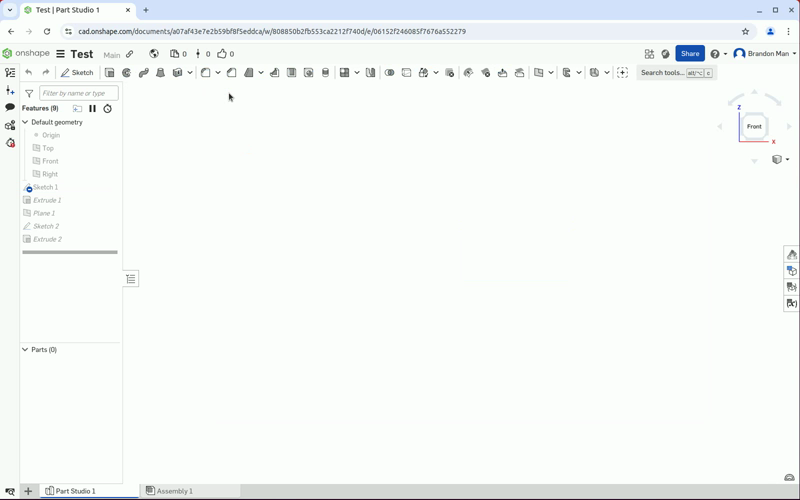
key(shift+s)
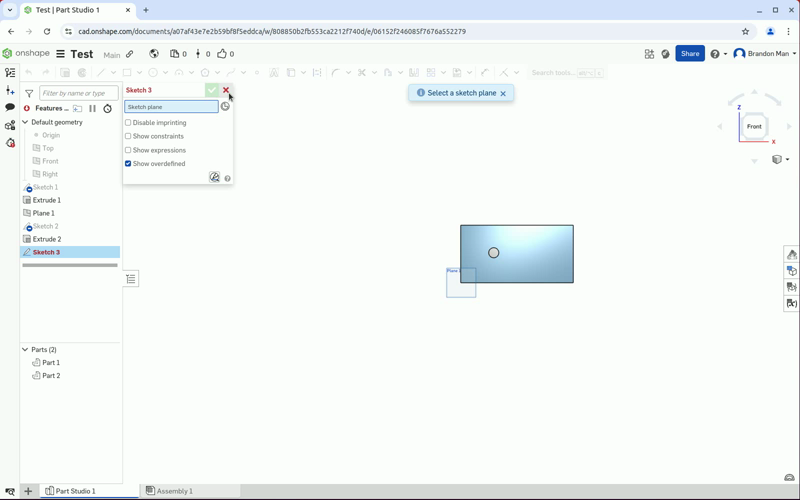
mouse_move(73, 215)
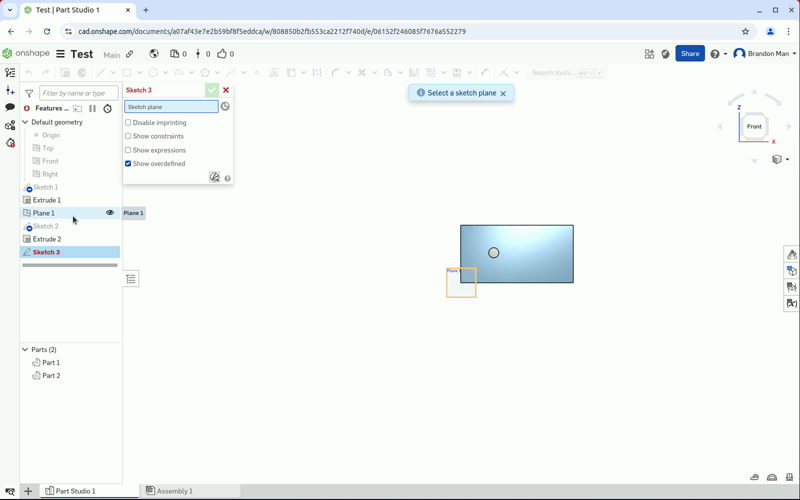
click(73, 215)
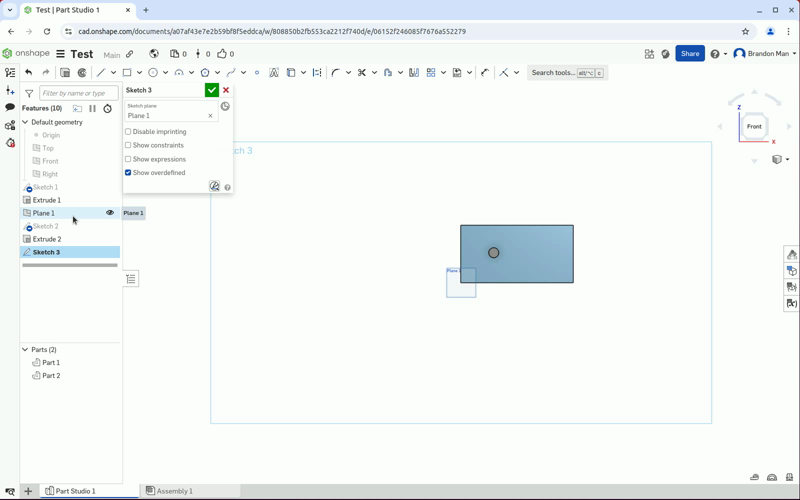
mouse_move(73, 352)
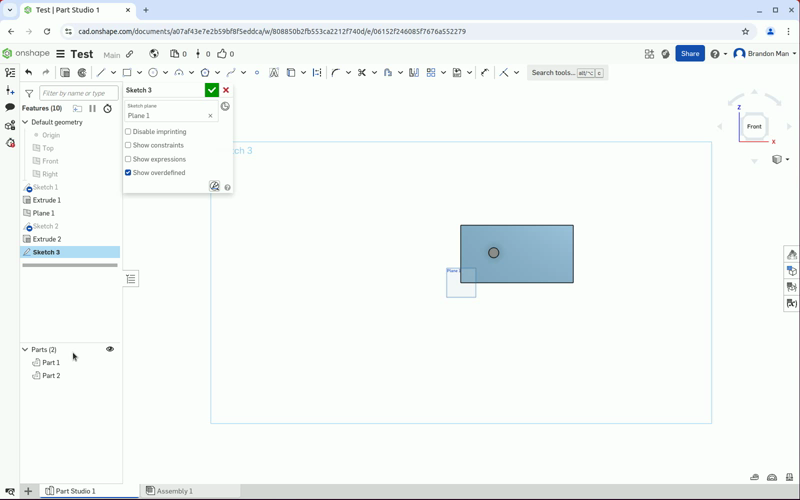
key(y)
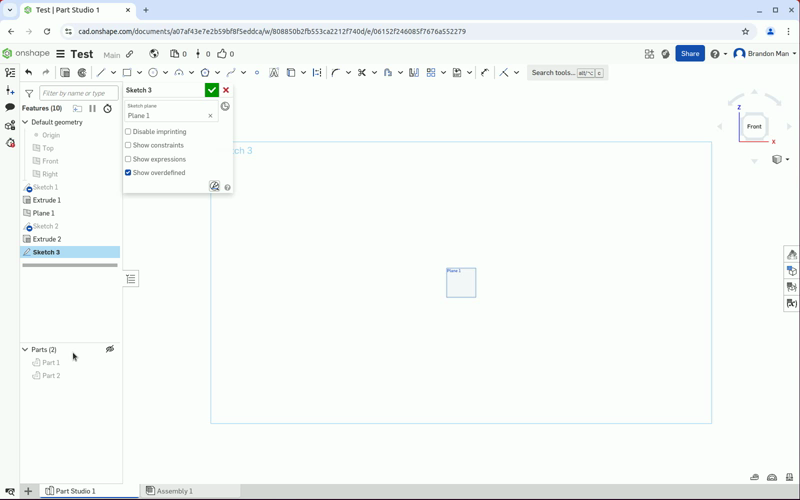
key(c)
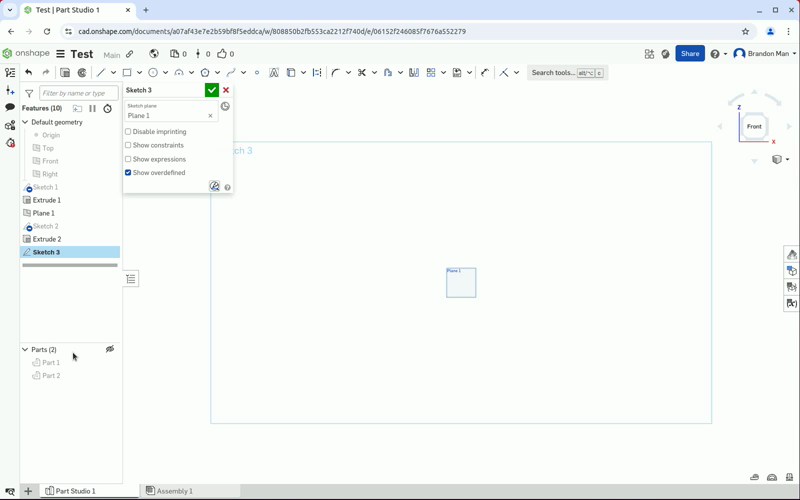
key_down(shift)
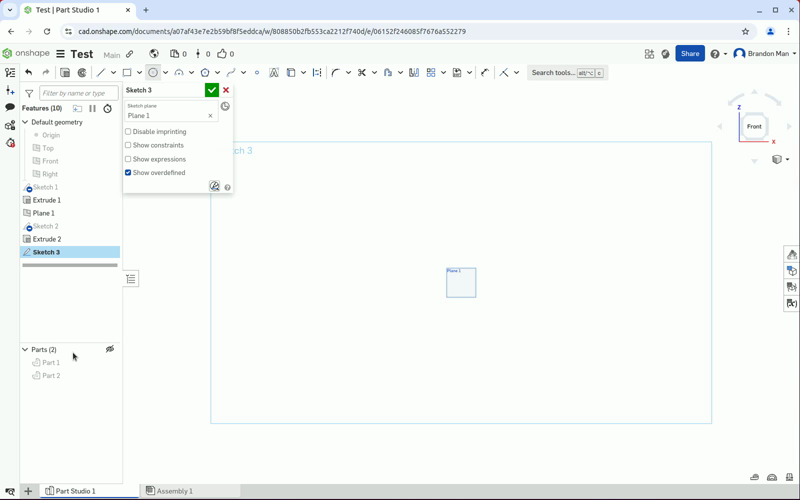
mouse_move(540, 252)
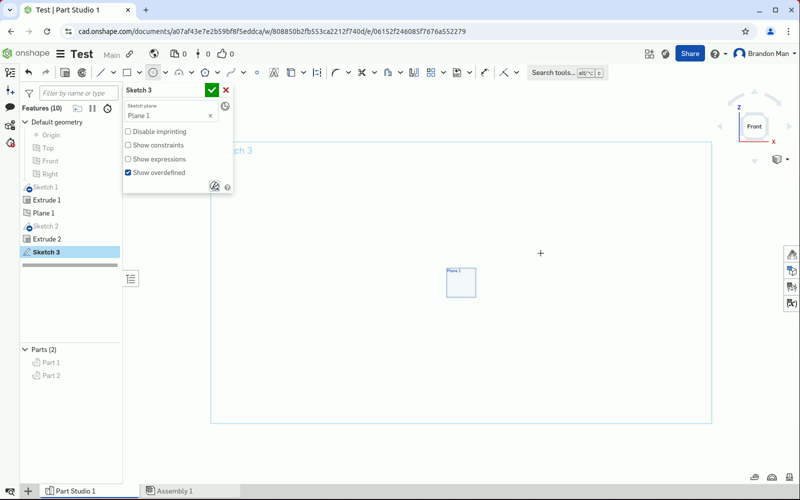
click(540, 252)
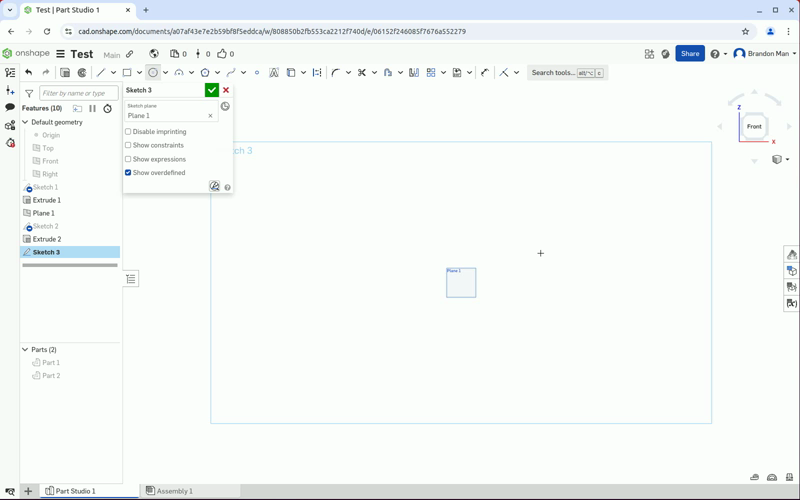
key_up(shift)
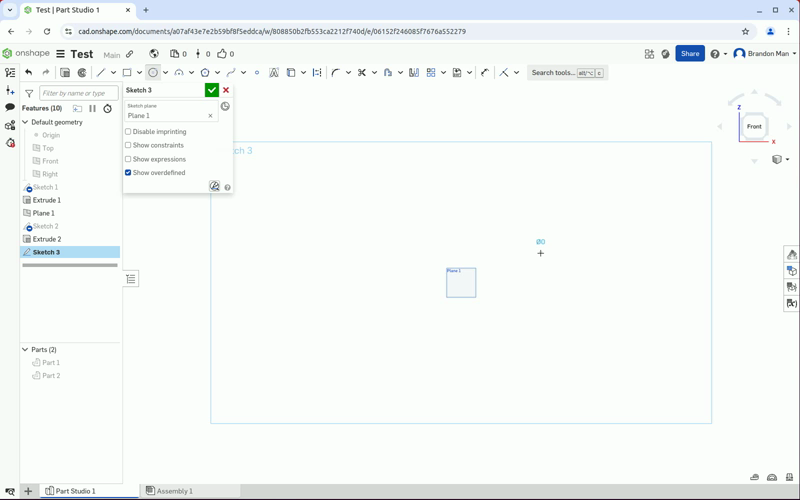
mouse_move(545, 252)
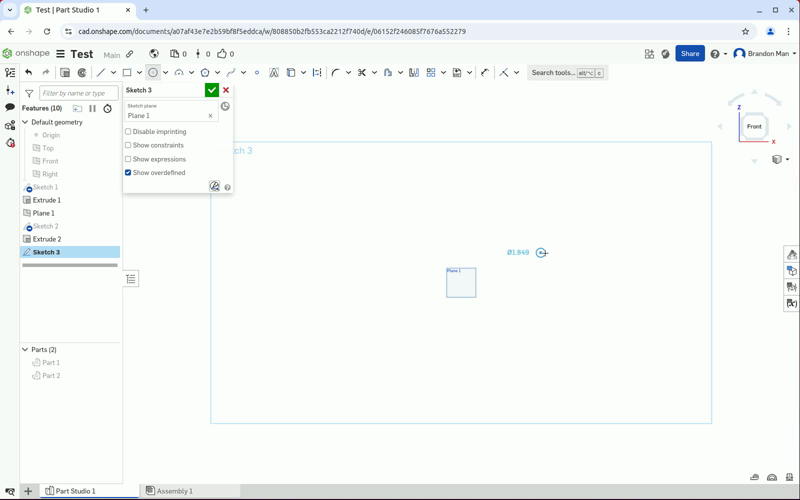
click(545, 252)
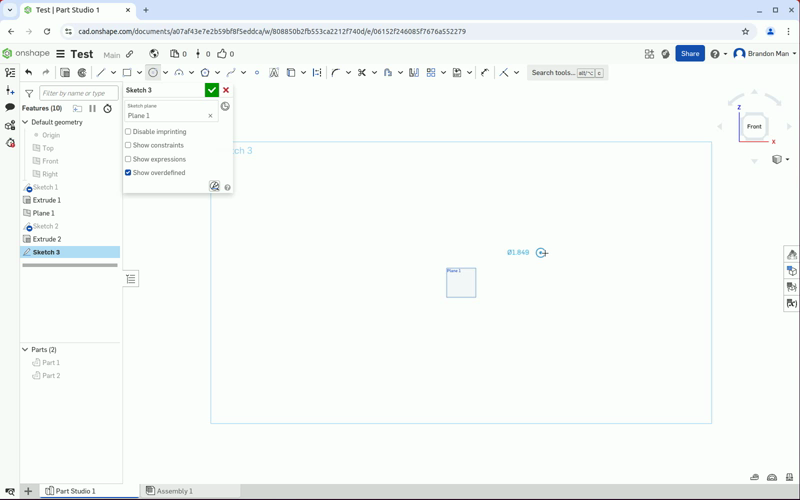
key(esc)
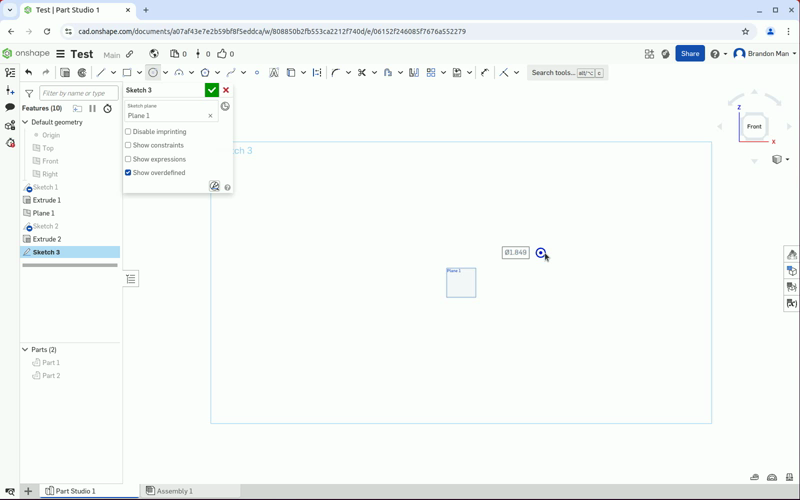
mouse_move(539, 249)
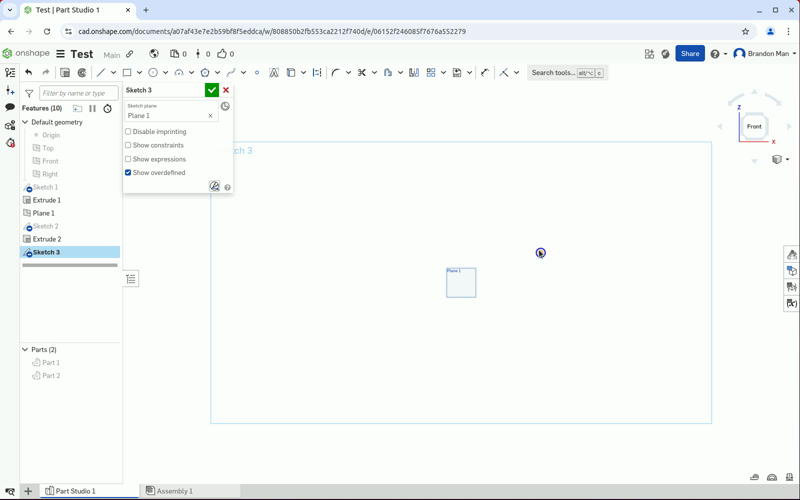
scroll(6)
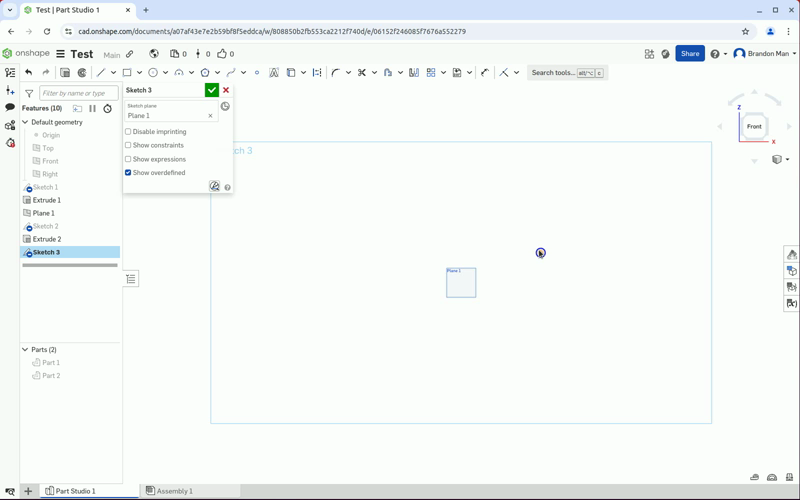
scroll(6)
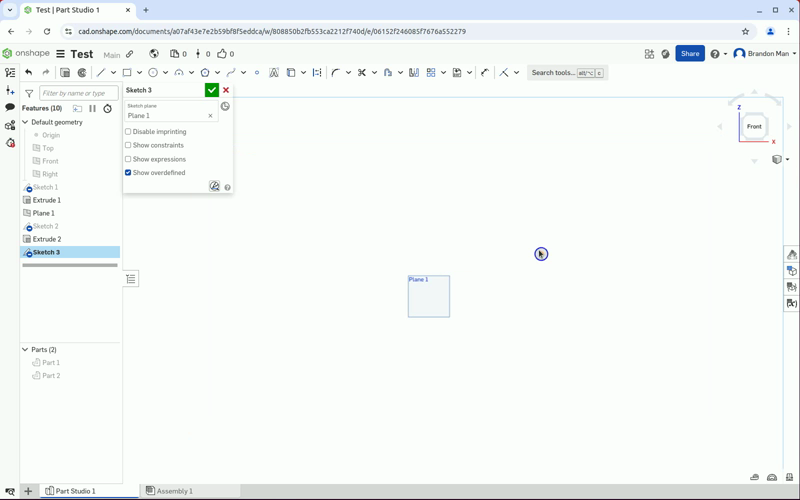
scroll(6)
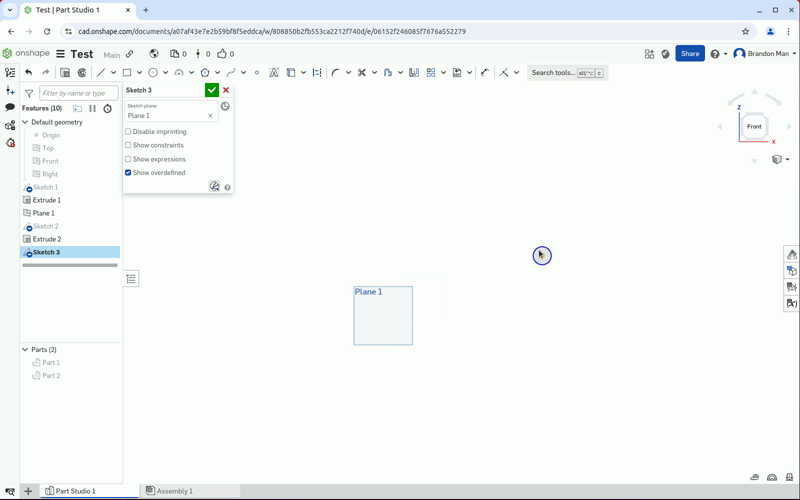
scroll(6)
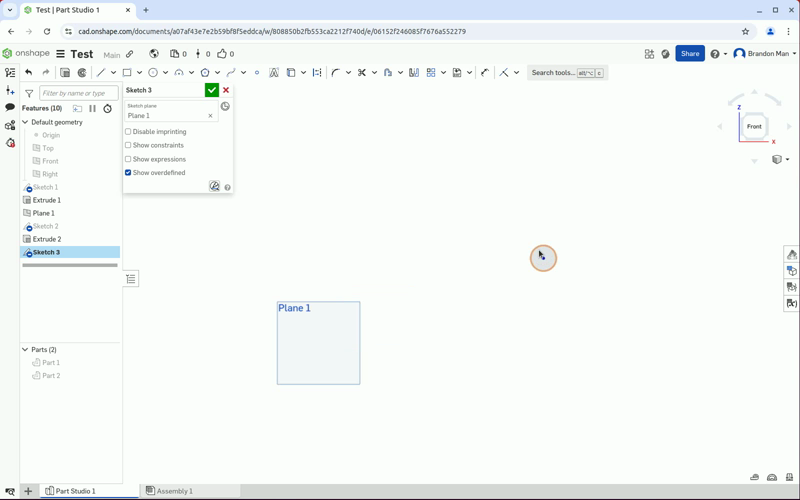
scroll(6)
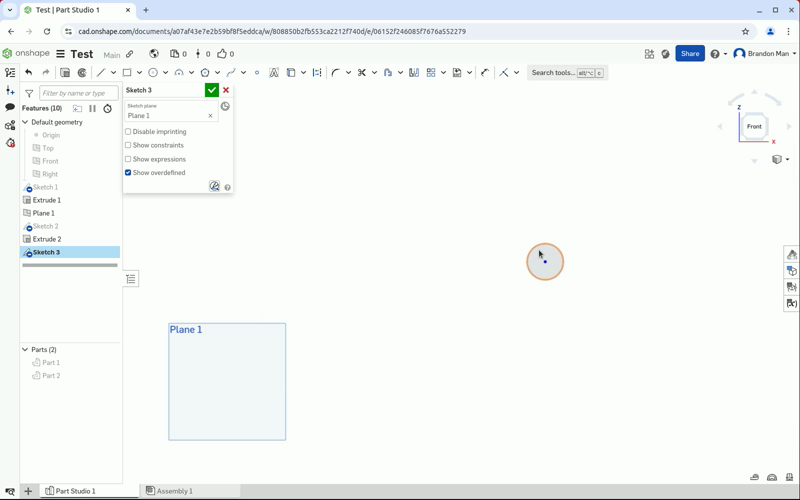
scroll(6)
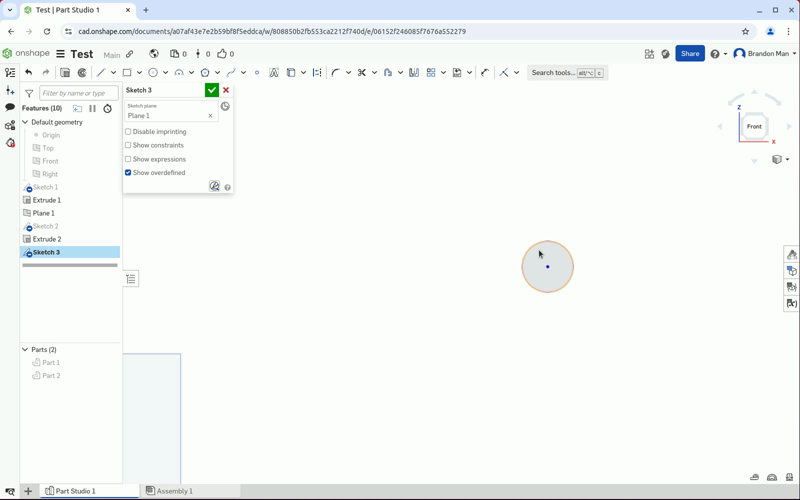
scroll(6)
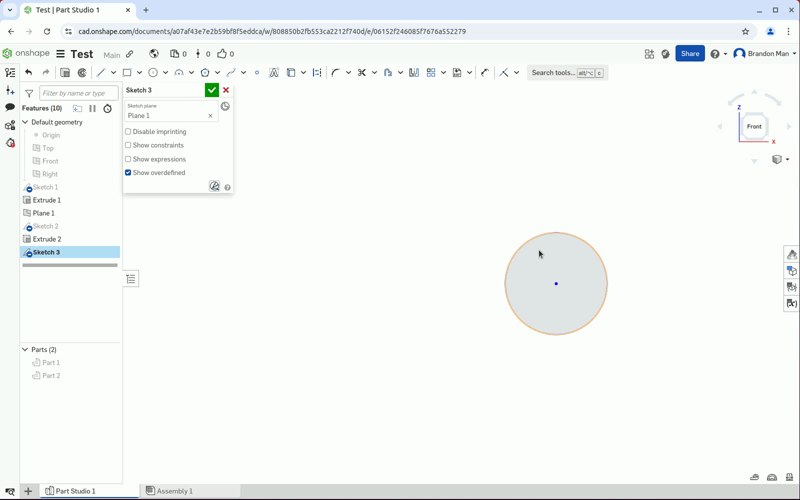
click(539, 249)
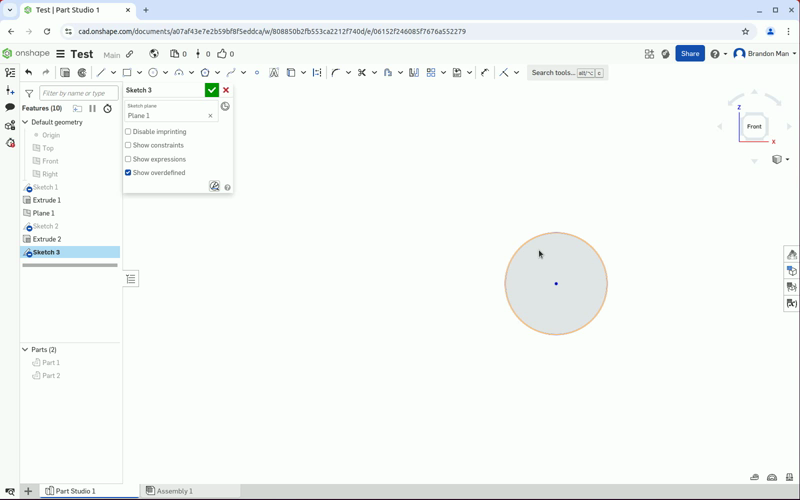
scroll(-6)
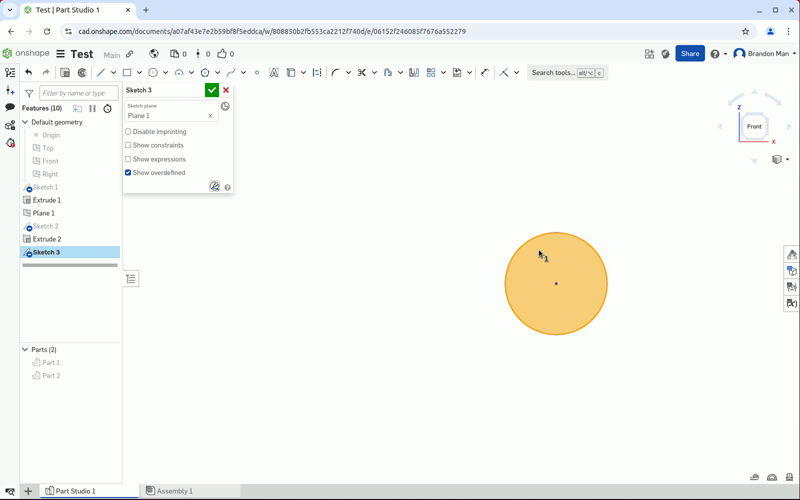
scroll(-6)
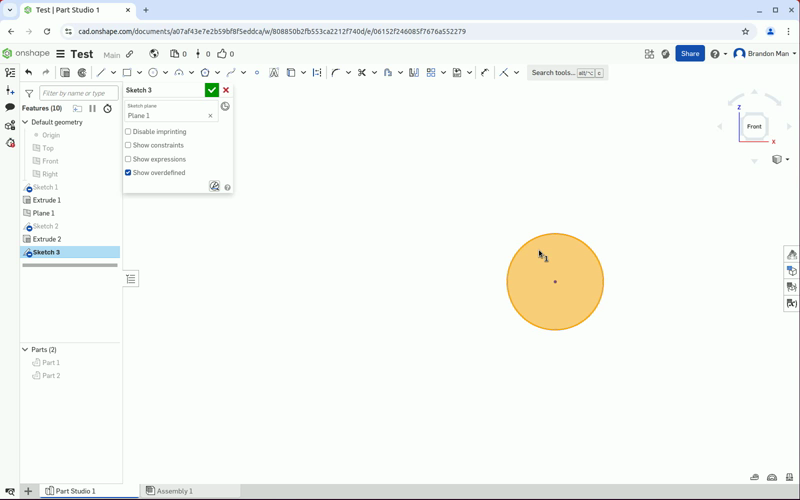
scroll(-6)
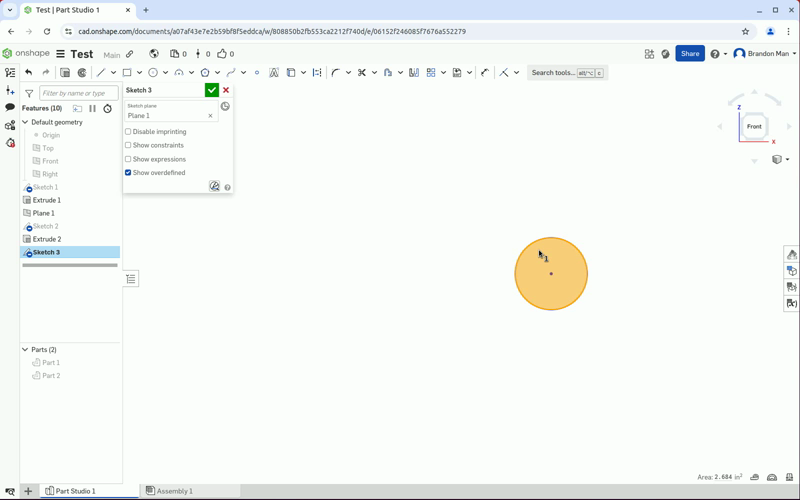
scroll(-6)
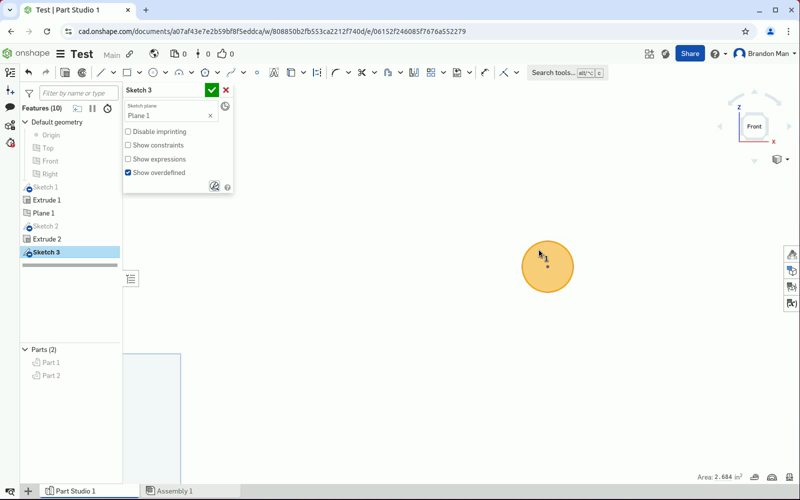
scroll(-6)
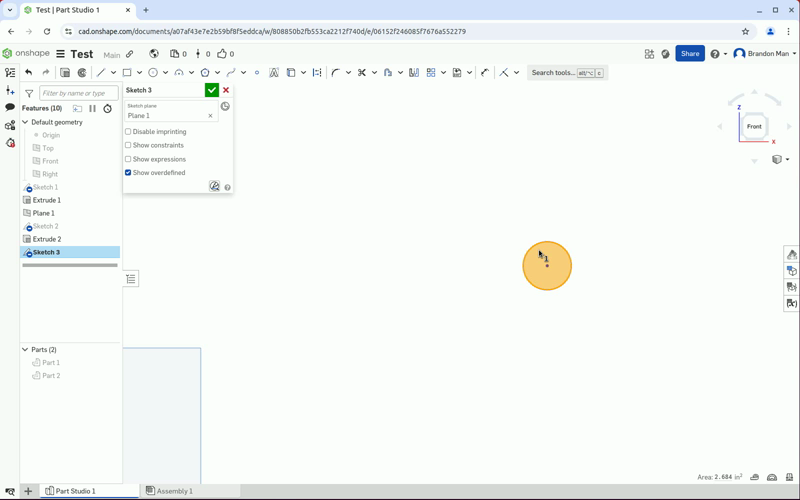
scroll(-6)
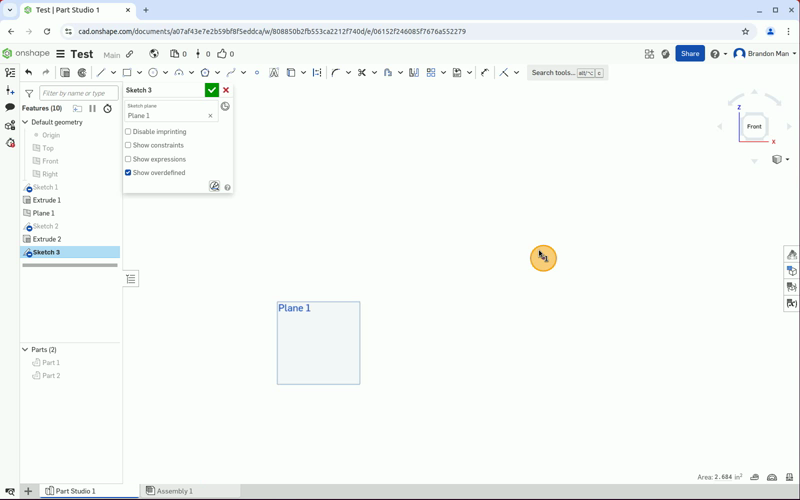
scroll(-6)
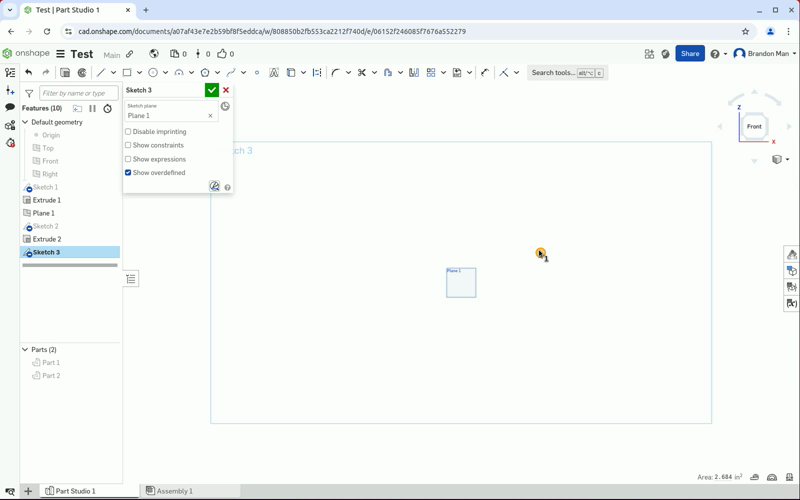
mouse_move(73, 352)
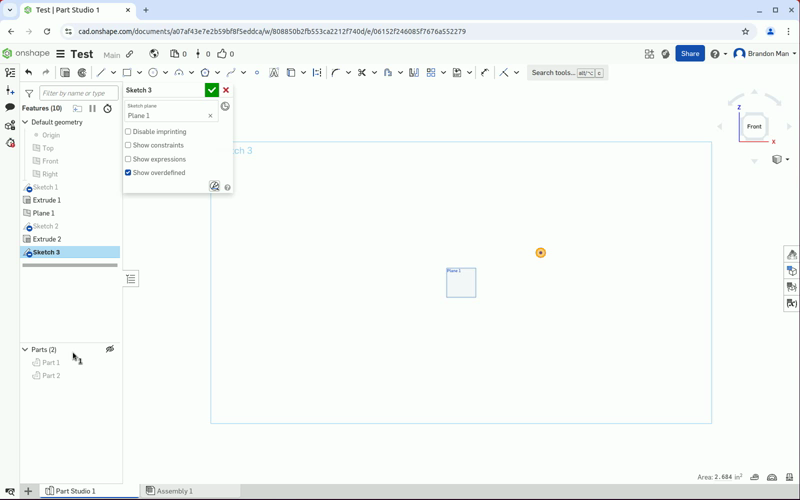
key(shift+y)
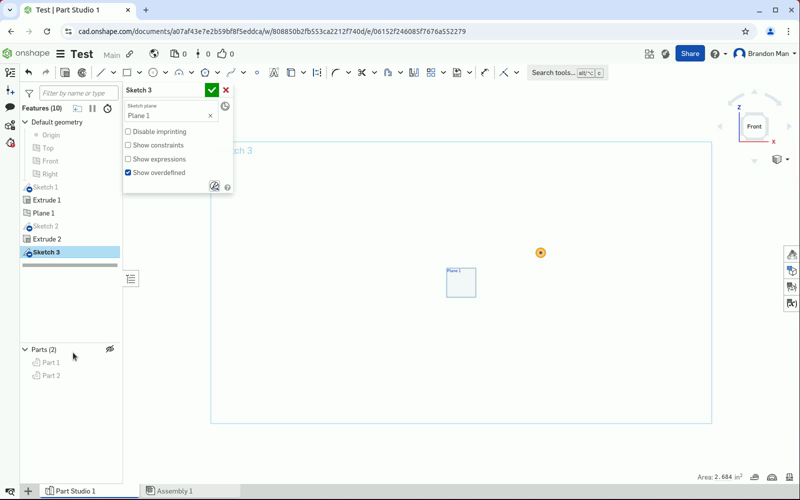
key(shift+e)
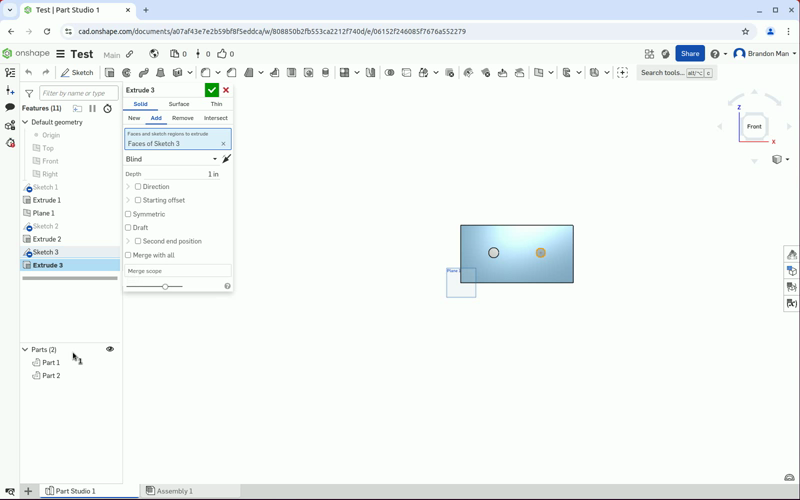
mouse_move(143, 106)
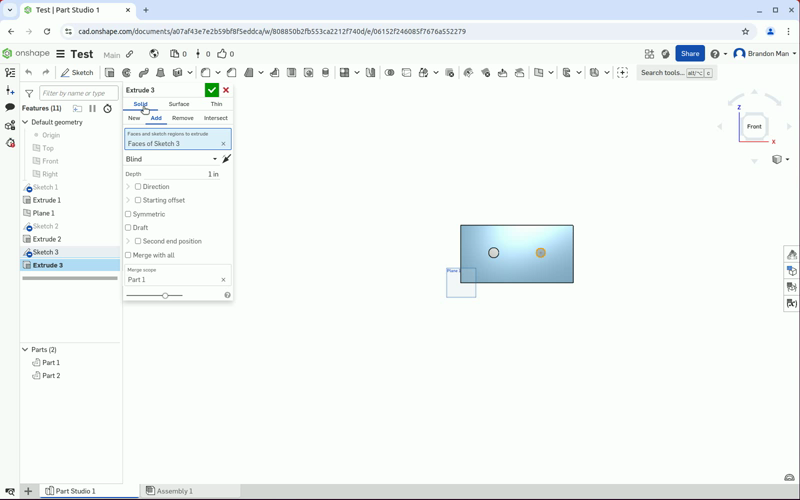
click(143, 106)
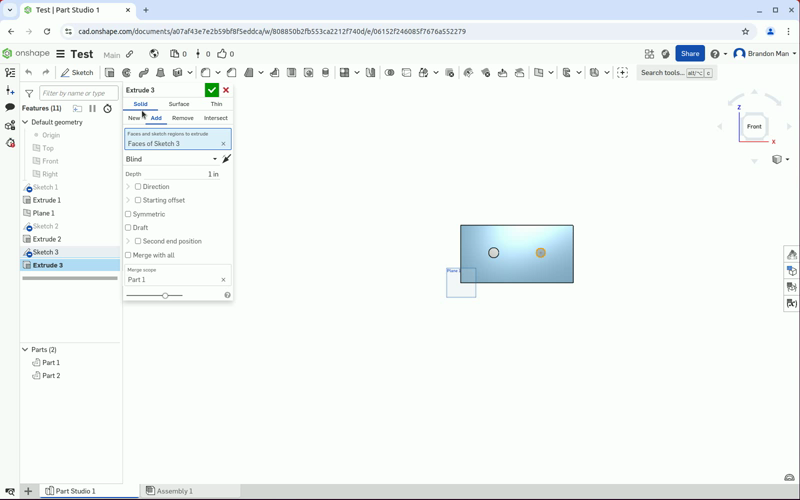
mouse_move(137, 120)
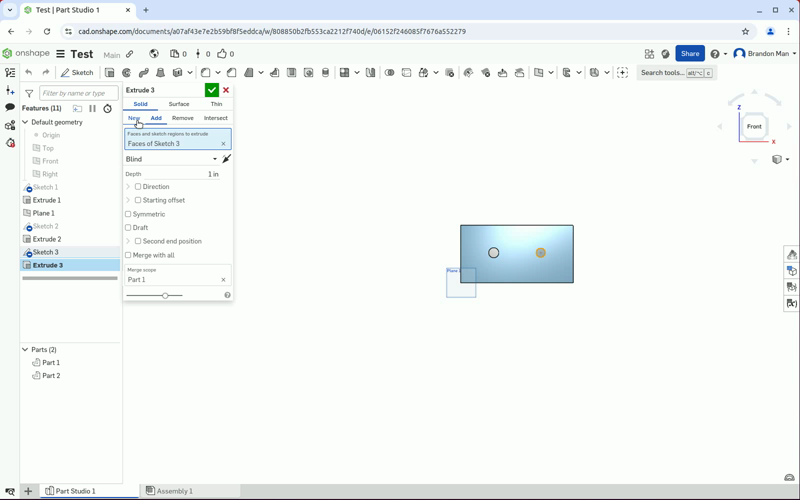
click(137, 120)
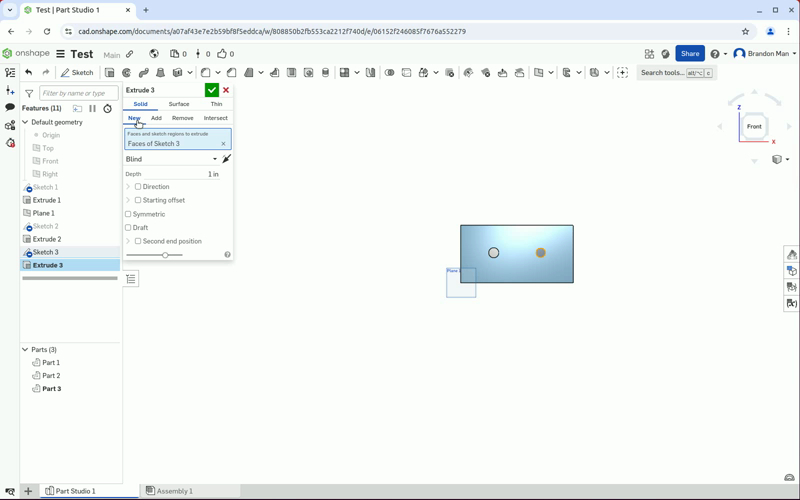
key(tab, 4)
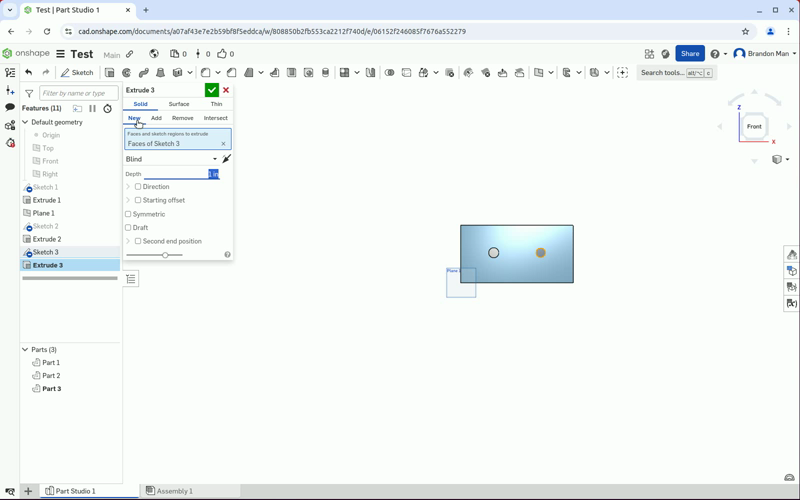
text(3.851)
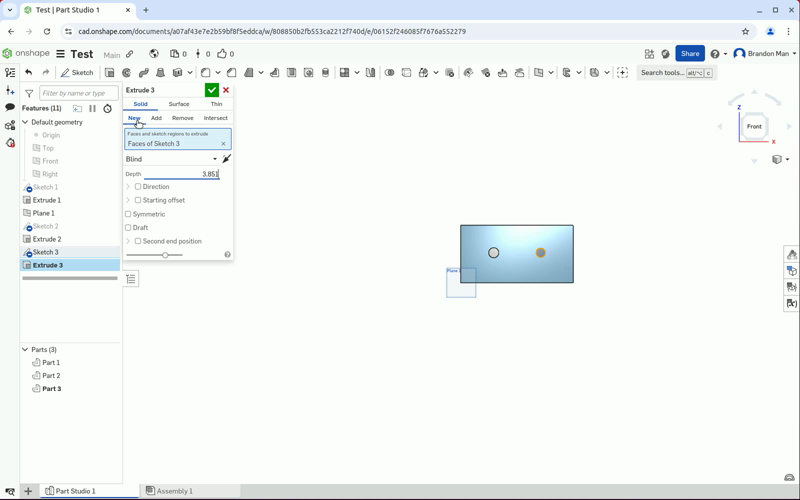
key(enter)
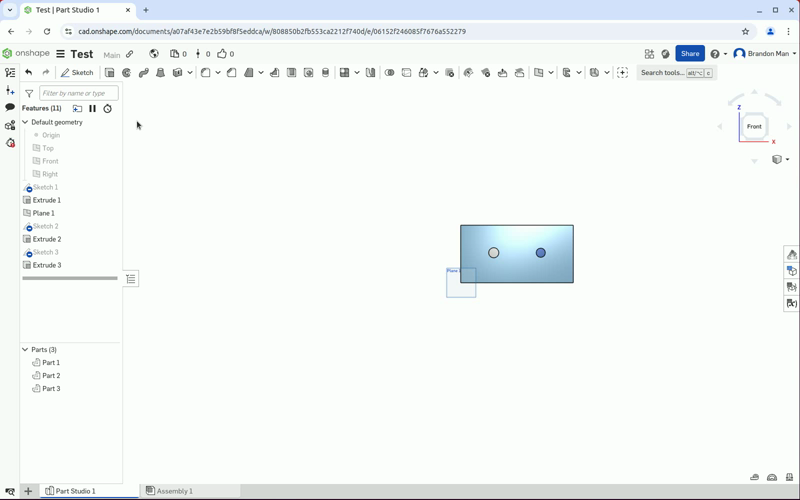
key(shift+h)
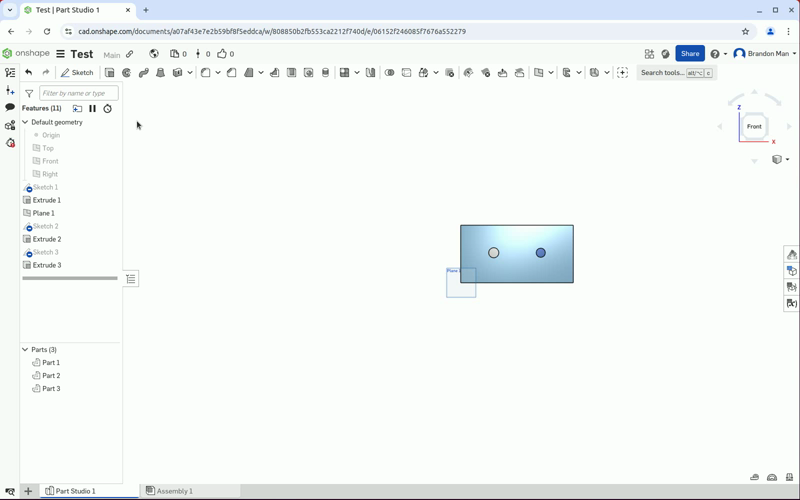
key(shift+h)
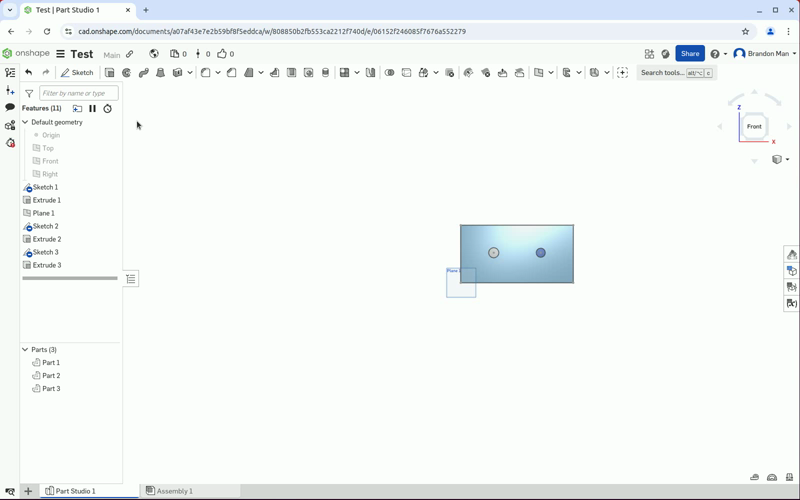
key(shift+7)
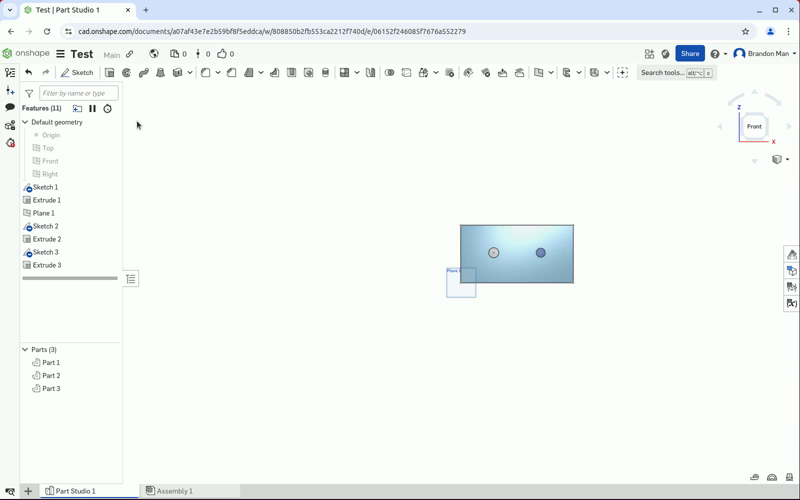
key(left, 2)
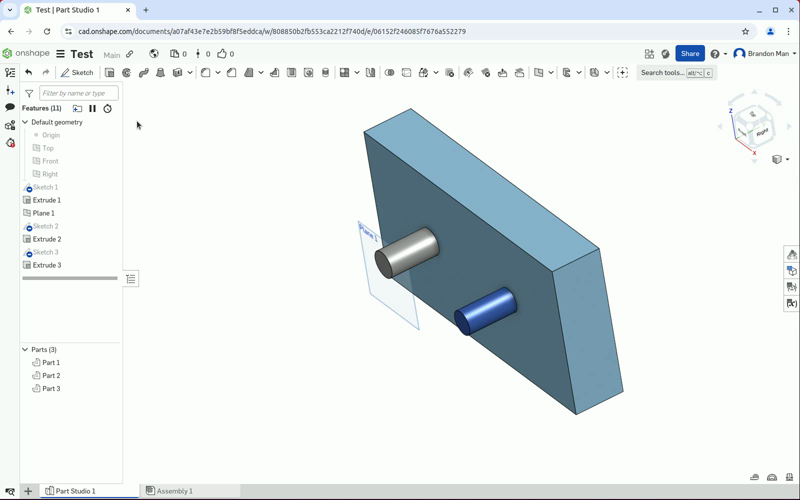
key(down, 2)
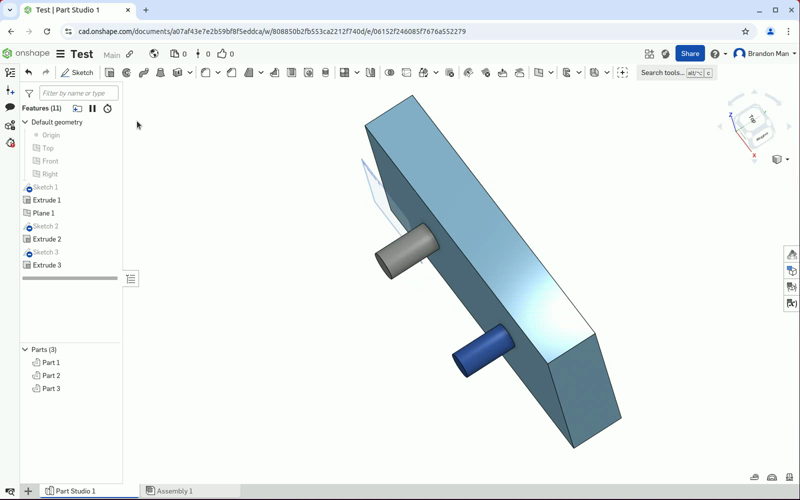
key(up, 2)
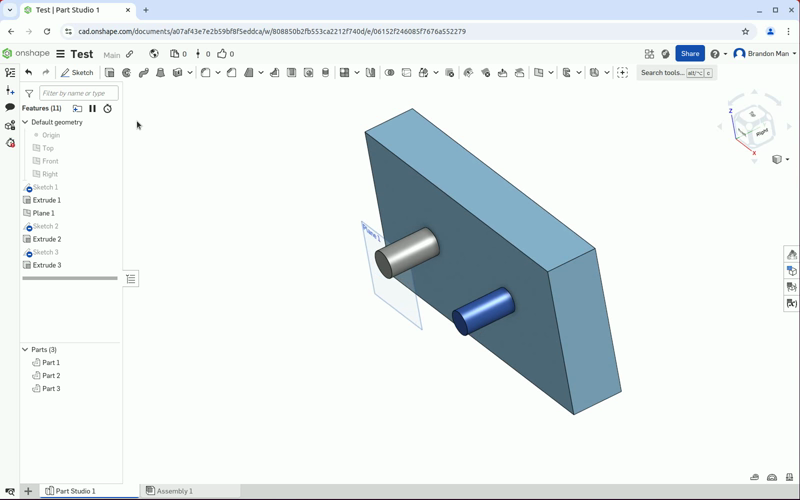
key(right, 2)
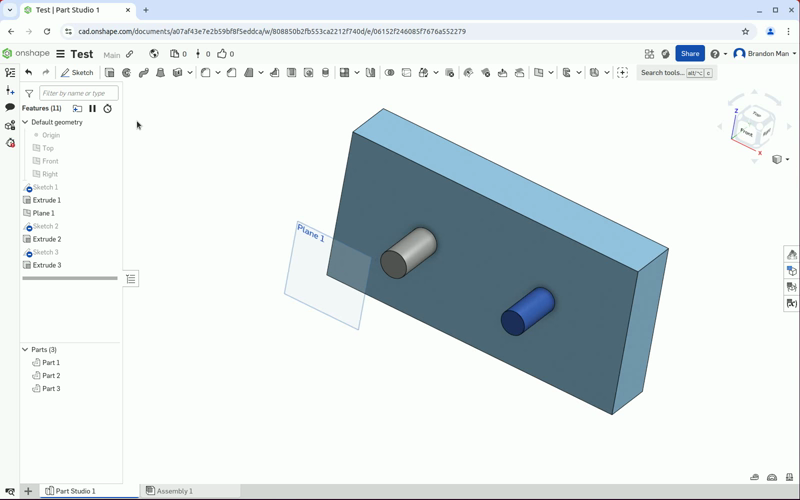
mouse_move(73, 189)
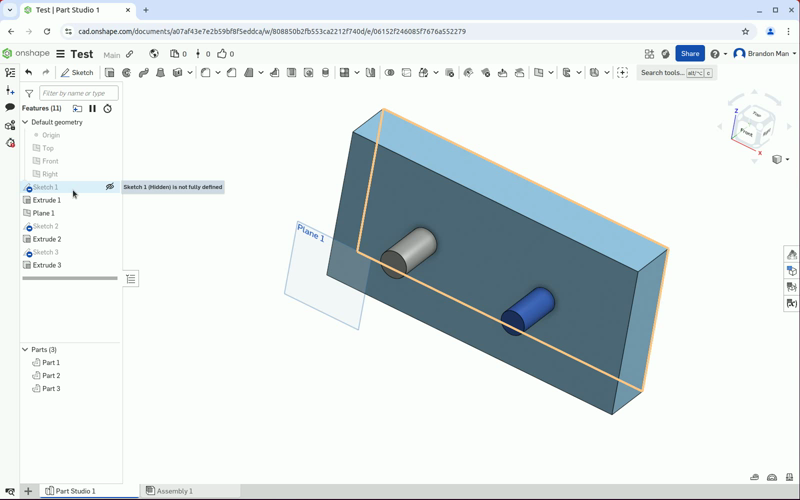
click(73, 189)